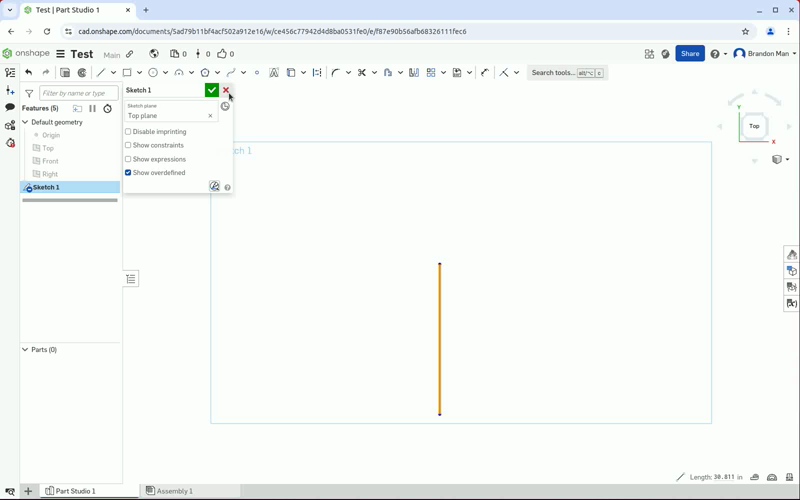
key(shift+h)
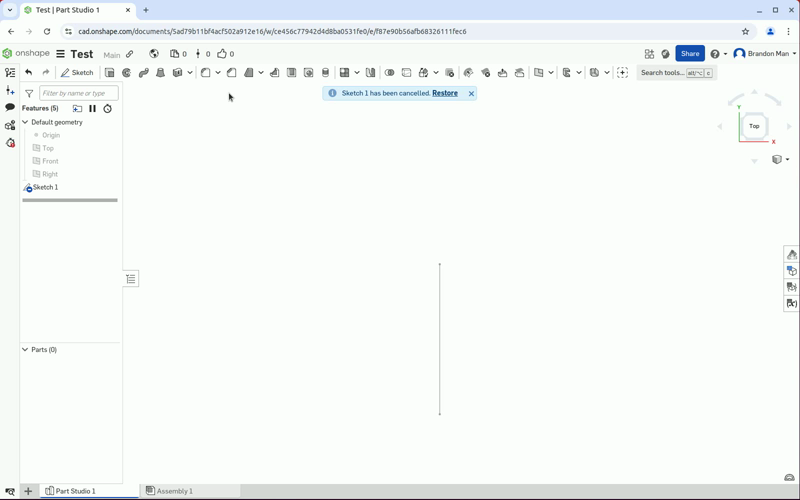
mouse_move(73, 352)
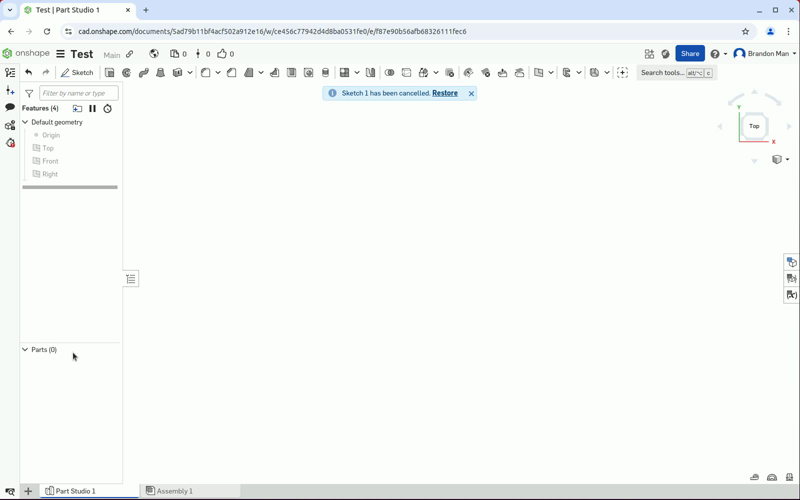
key(y)
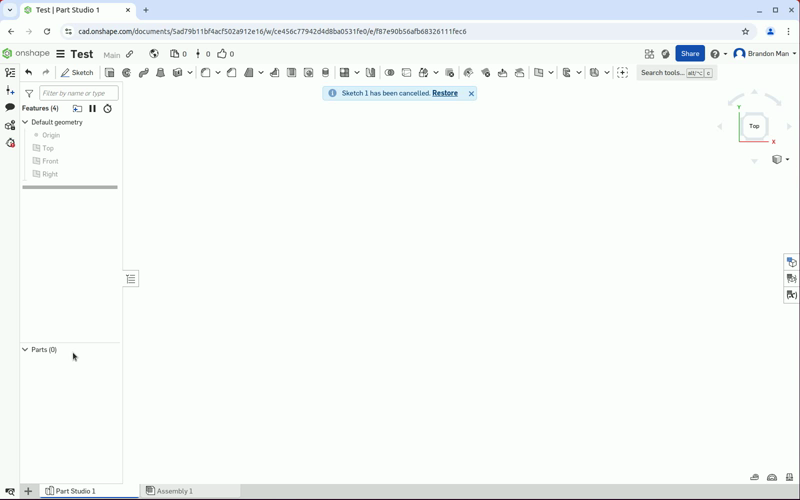
key(shift+p)
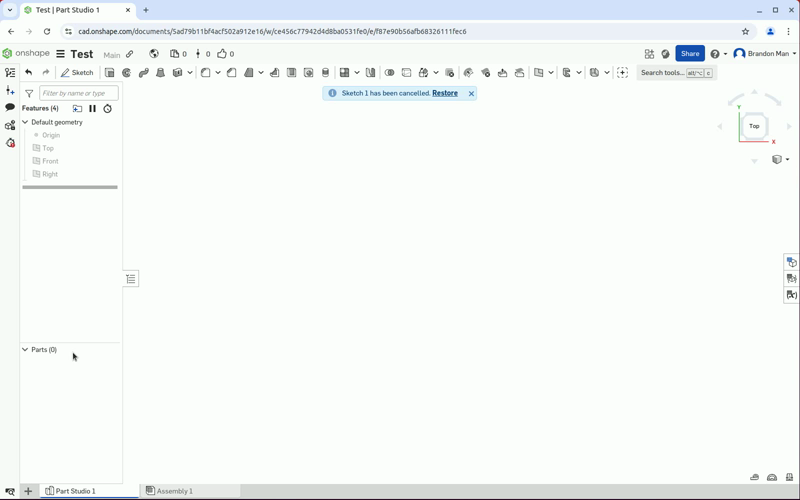
key(space)
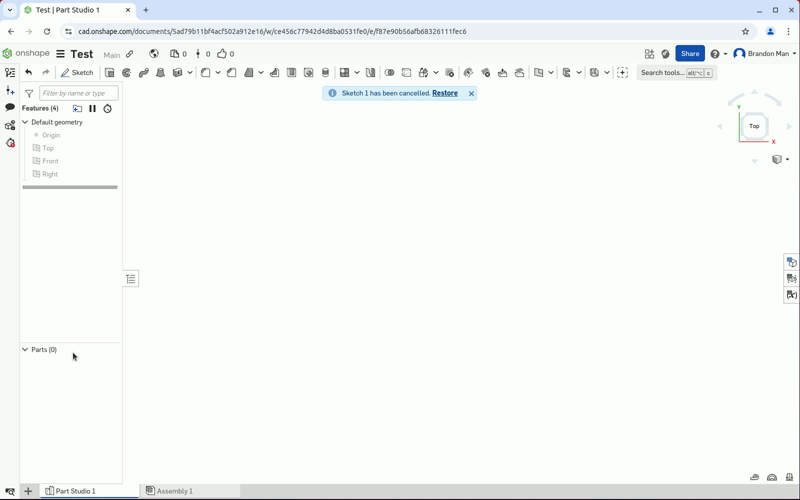
key_down(shift)
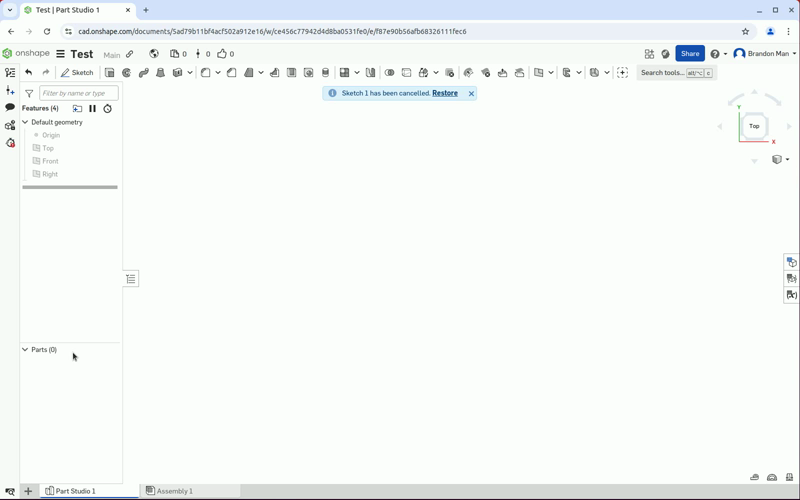
key(up)
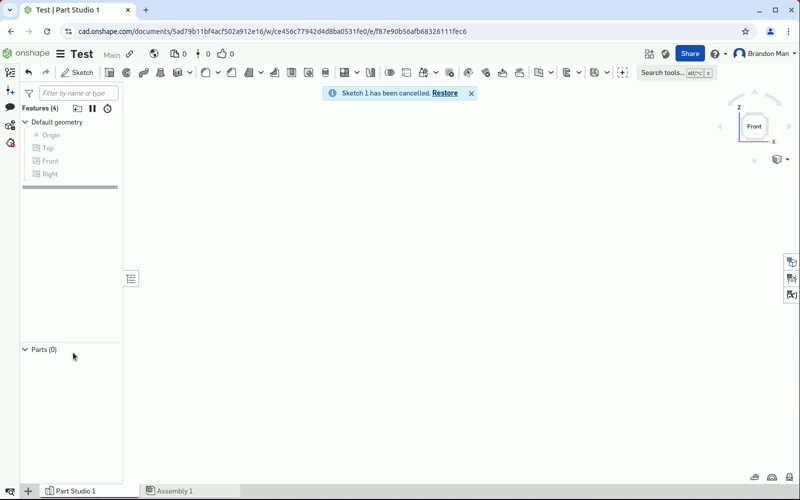
key_up(shift)
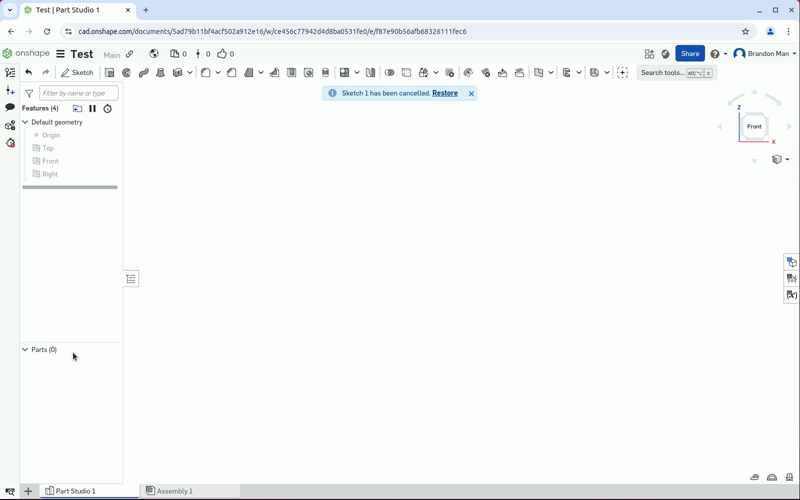
mouse_move(73, 352)
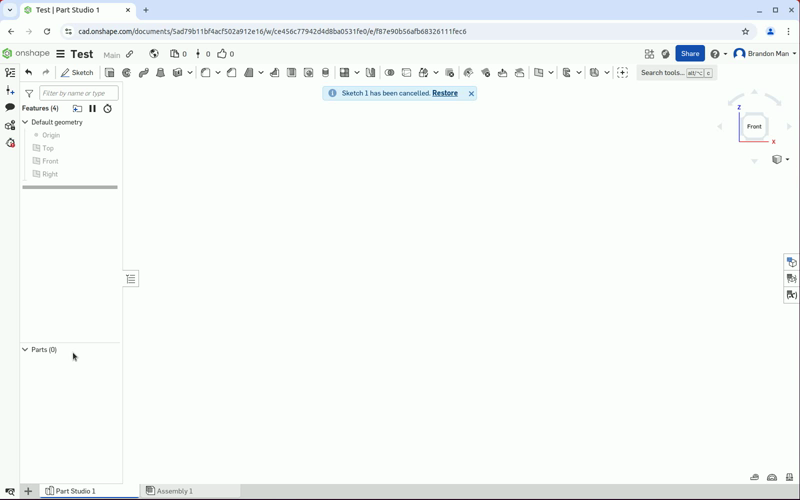
key(shift+y)
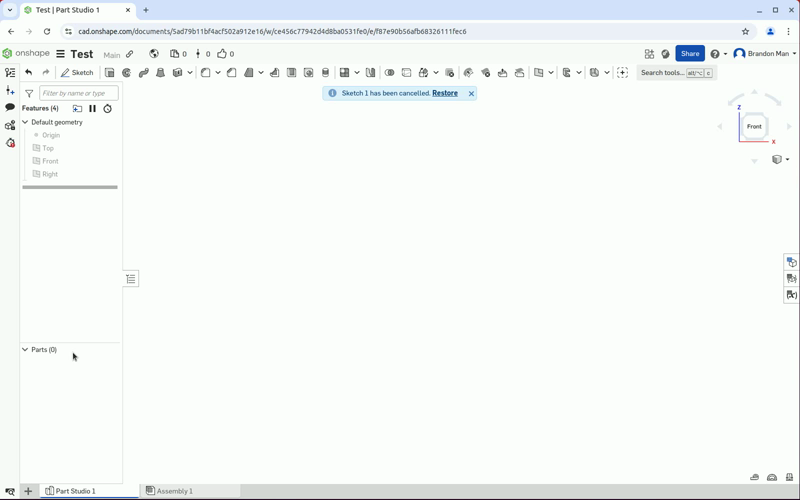
key(shift+s)
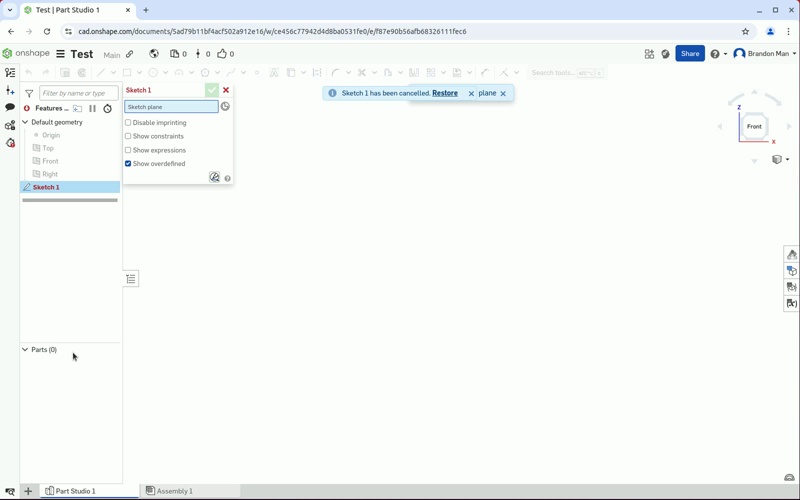
mouse_move(73, 163)
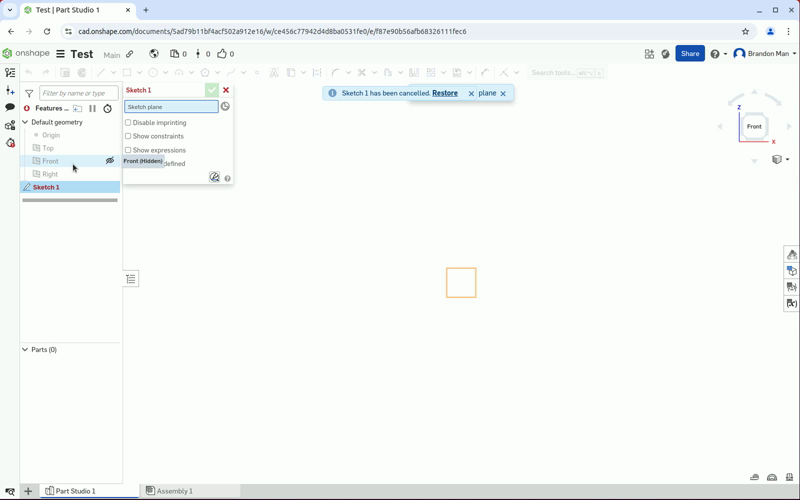
click(73, 163)
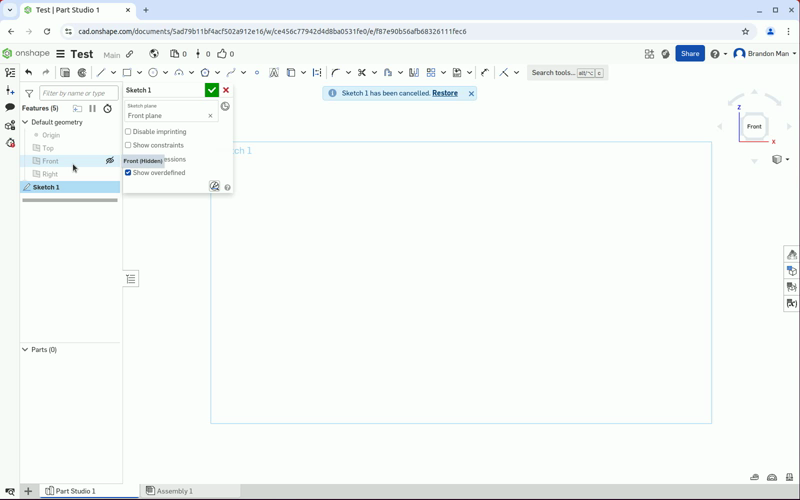
mouse_move(73, 352)
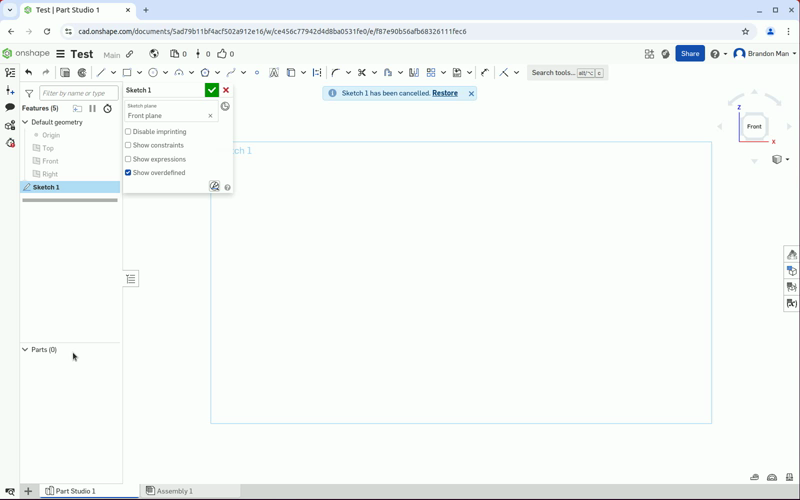
key(y)
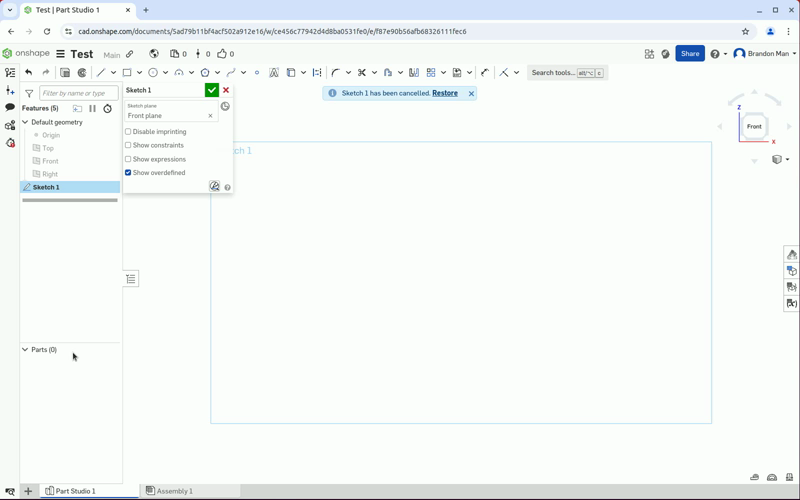
key(c)
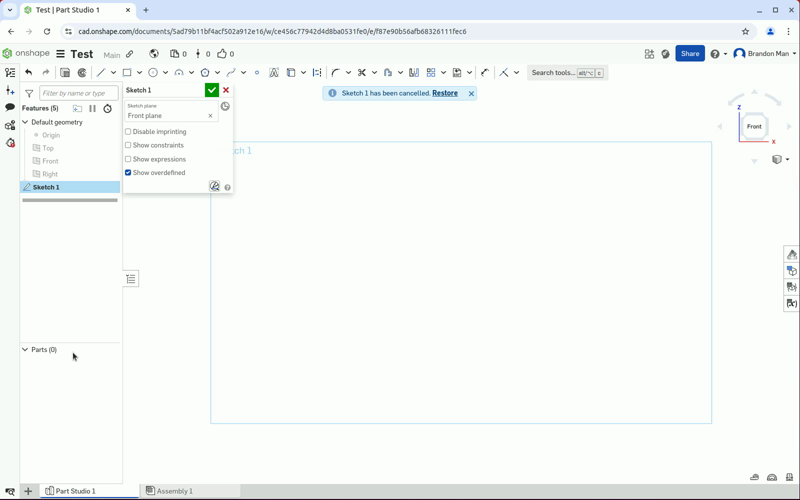
key_down(shift)
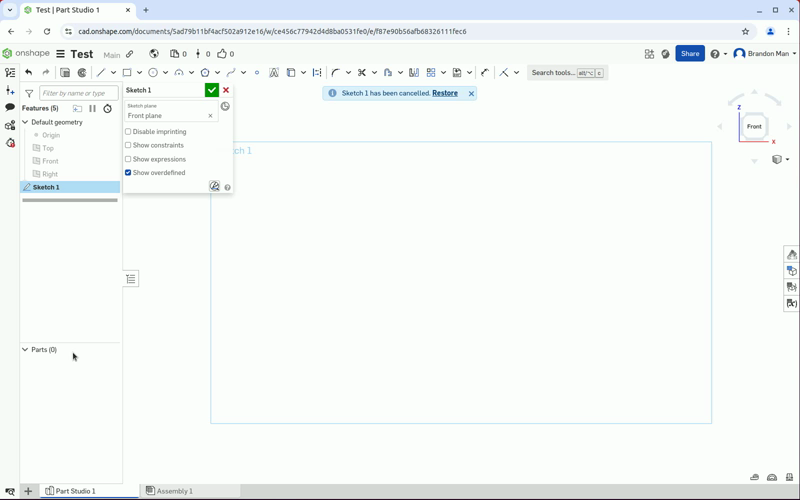
mouse_move(461, 282)
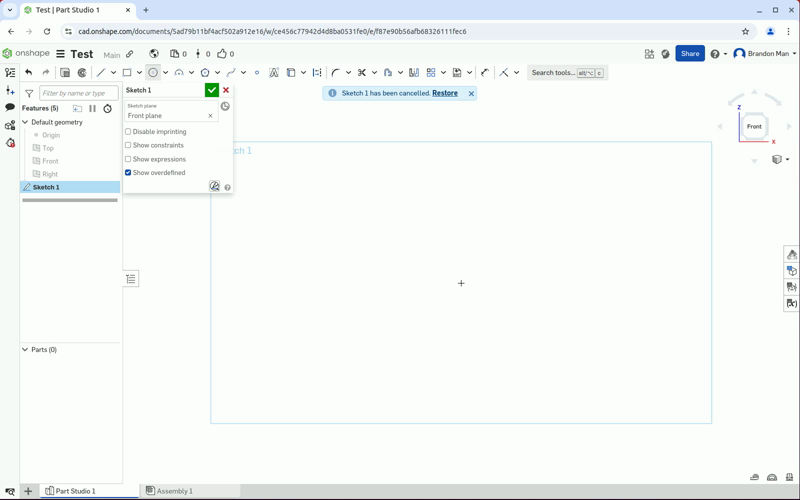
click(461, 282)
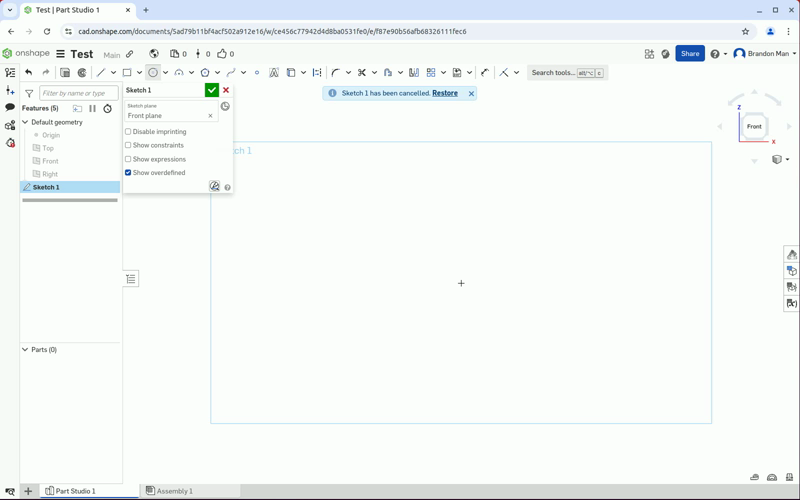
key_up(shift)
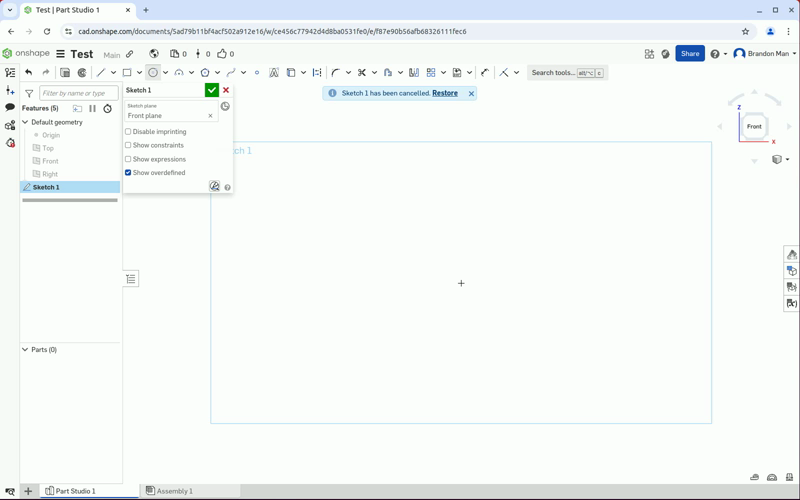
mouse_move(549, 282)
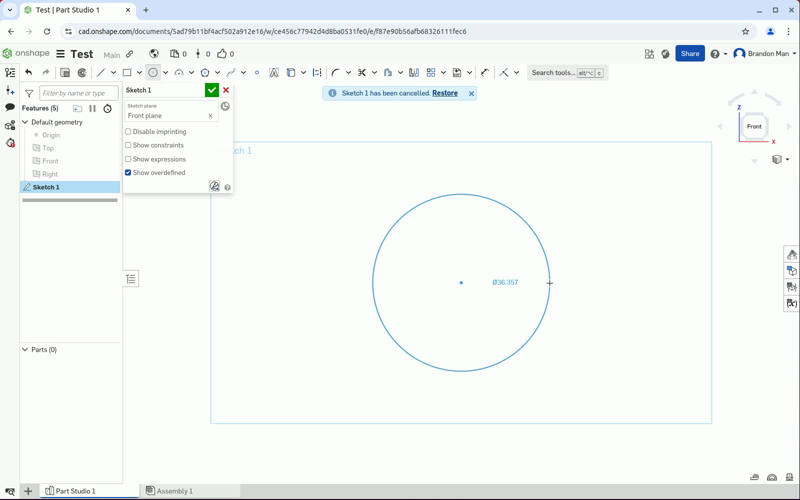
click(549, 282)
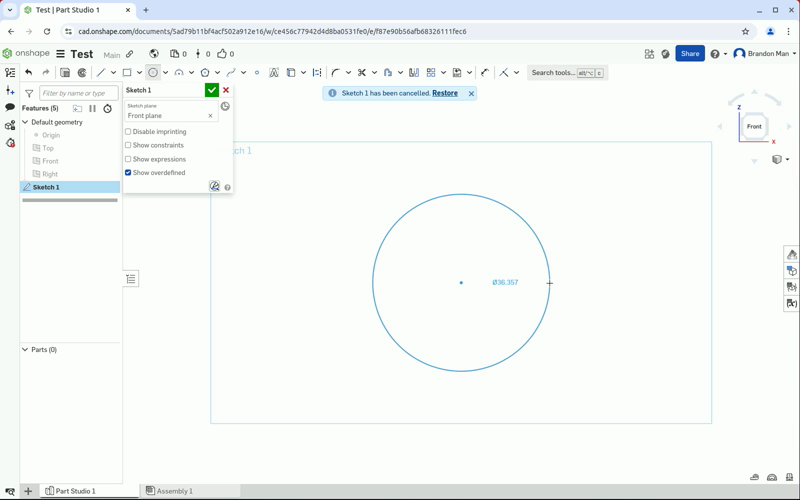
key(esc)
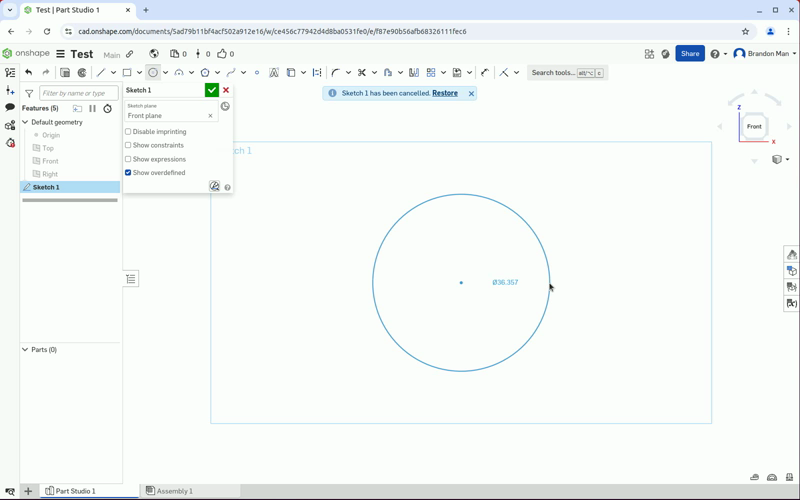
key(c)
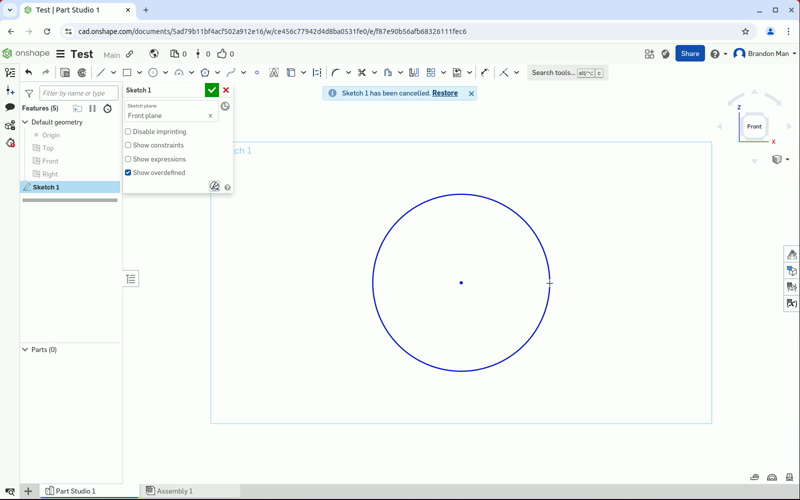
key_down(shift)
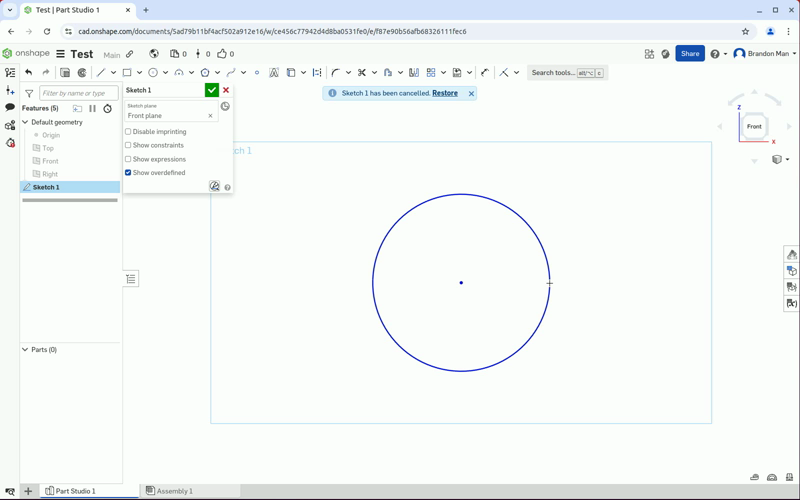
mouse_move(461, 282)
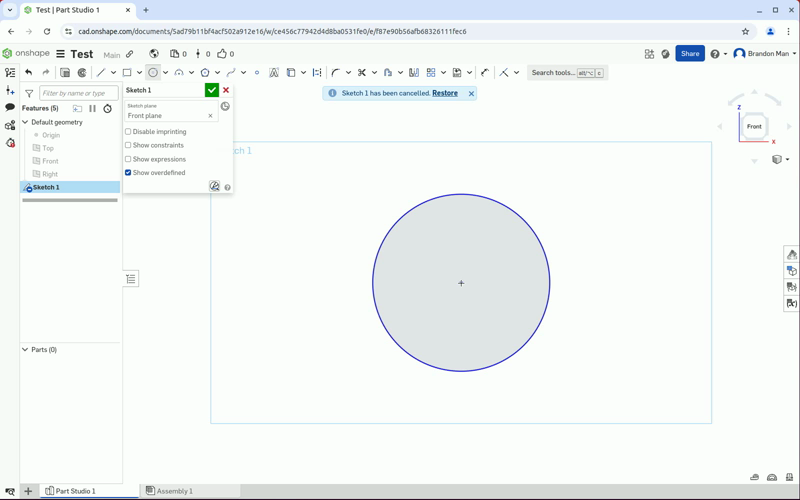
click(461, 282)
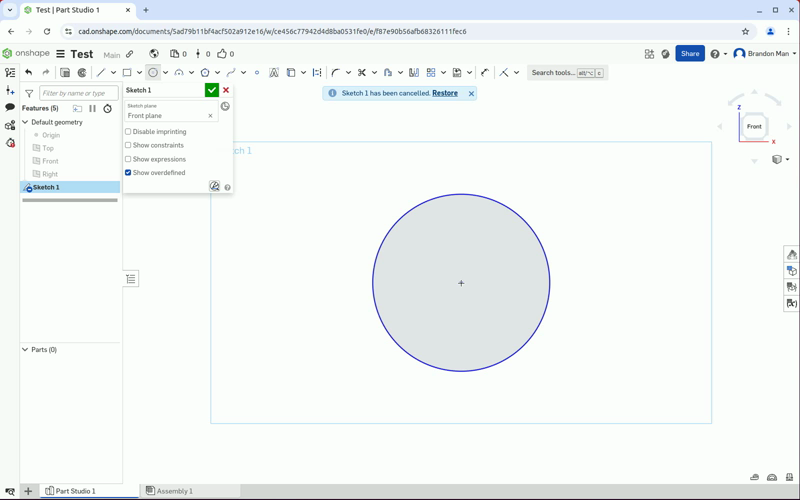
key_up(shift)
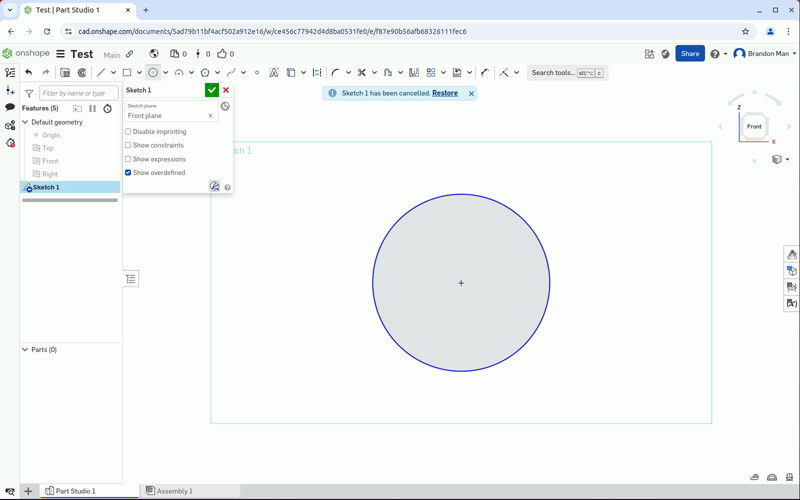
mouse_move(538, 282)
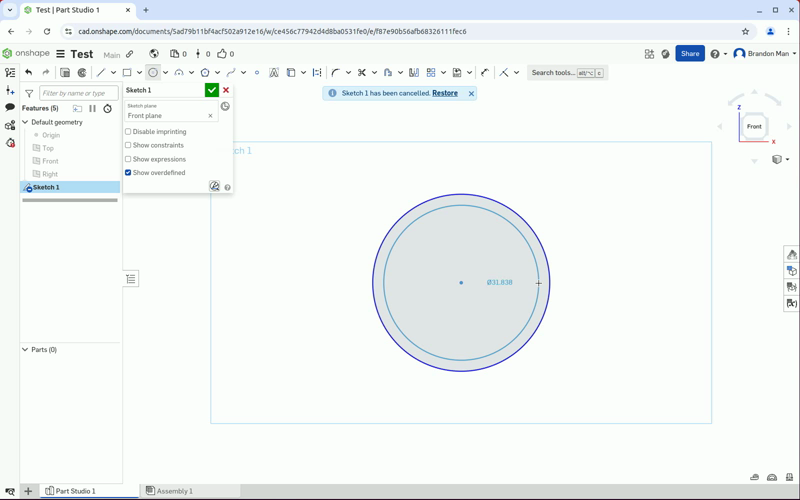
click(538, 282)
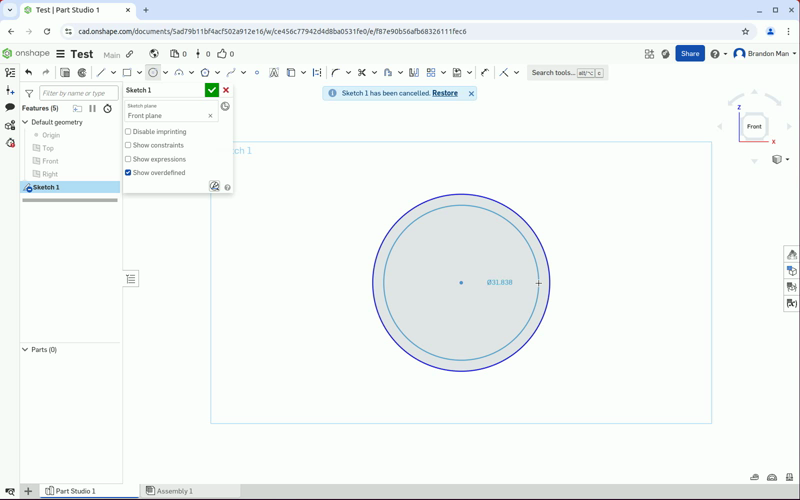
key(esc)
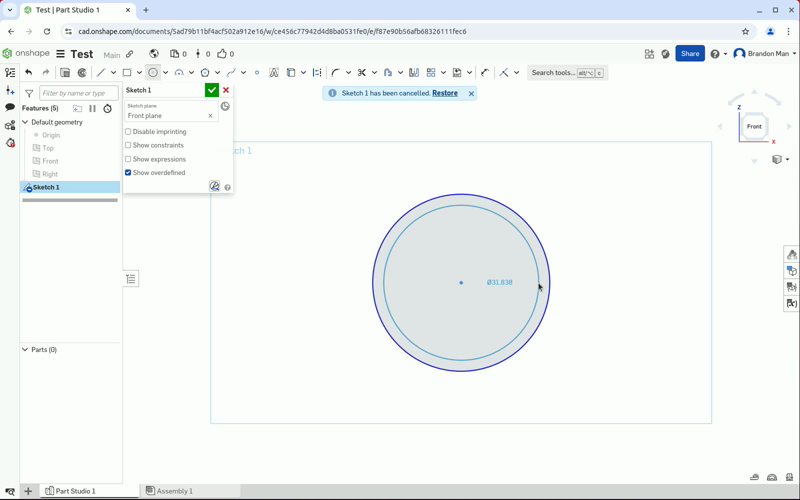
mouse_move(489, 359)
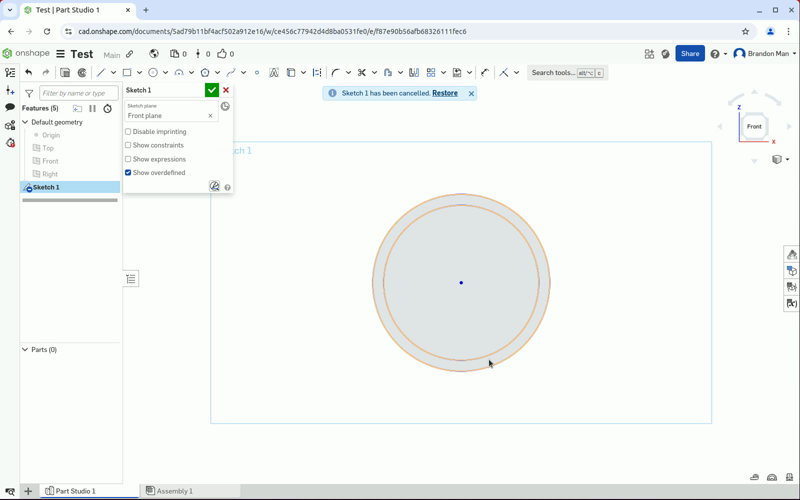
click(489, 359)
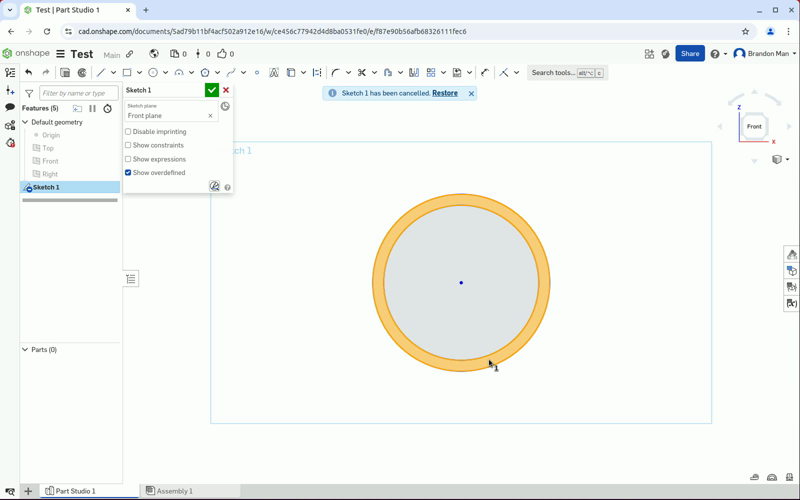
mouse_move(73, 352)
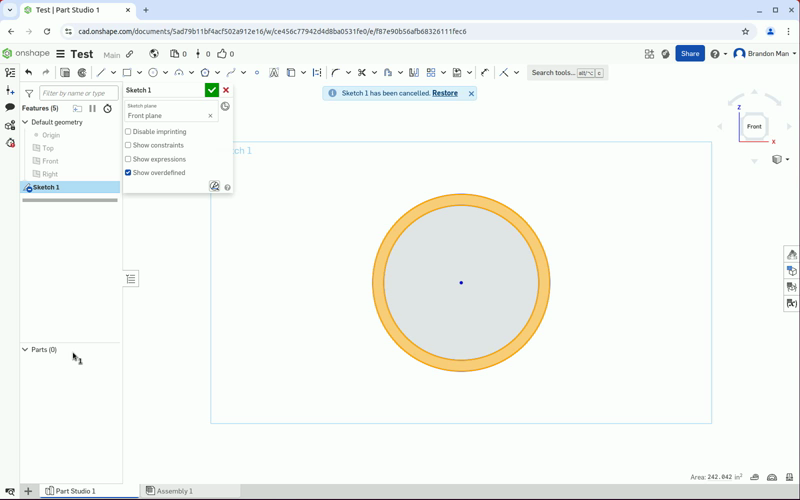
key(shift+y)
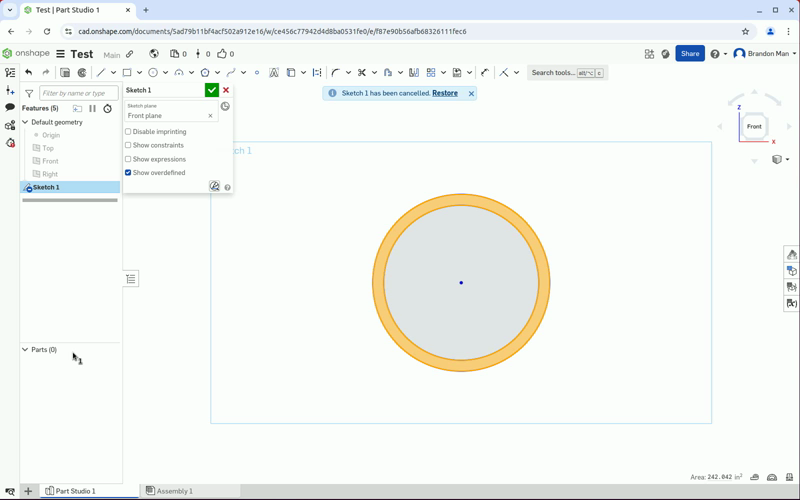
key(shift+e)
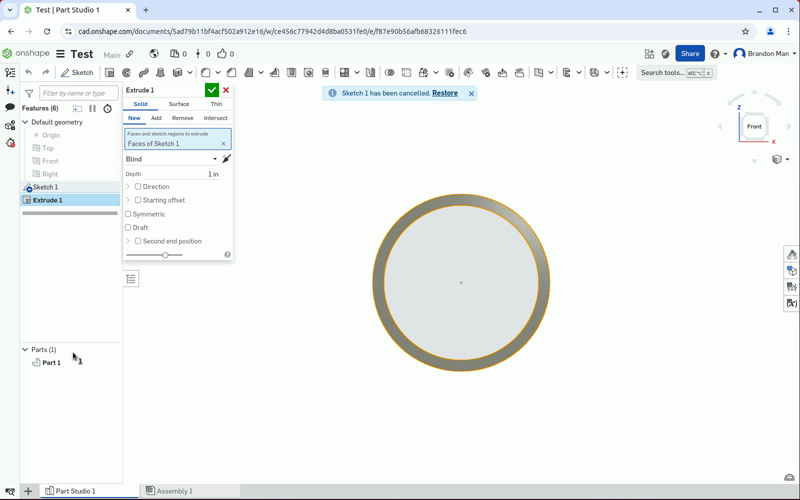
mouse_move(143, 106)
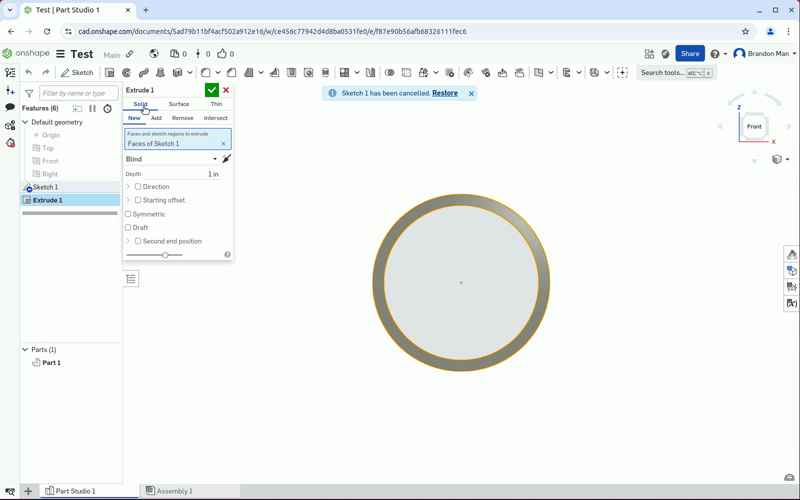
click(143, 106)
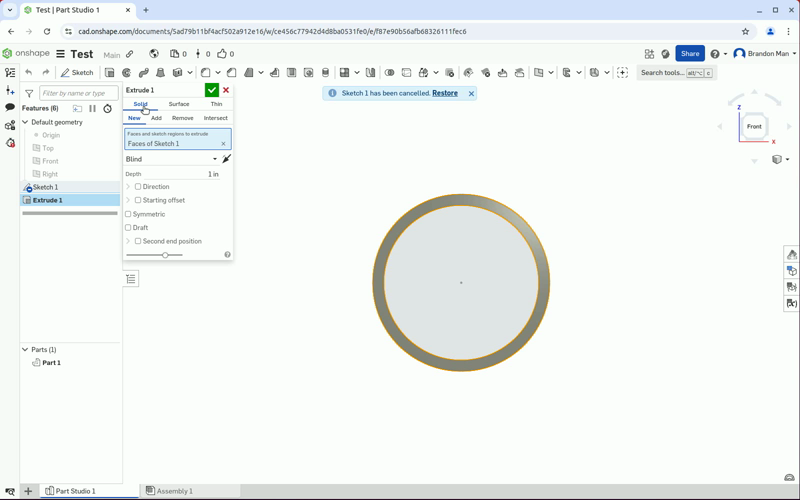
mouse_move(137, 120)
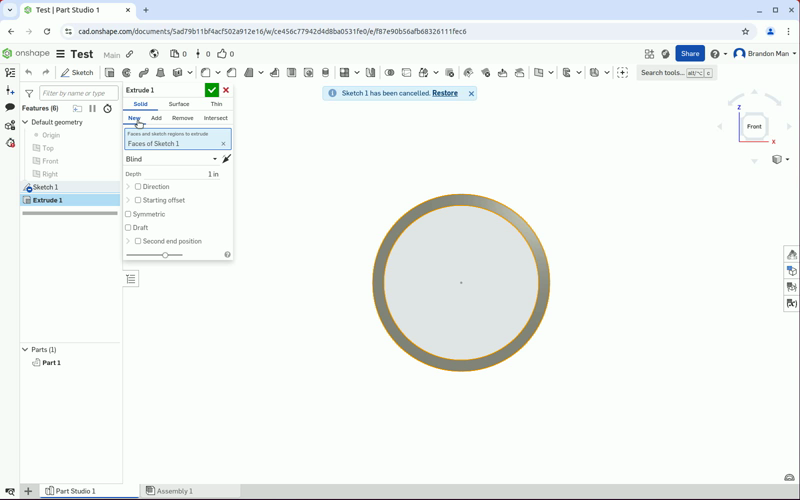
click(137, 120)
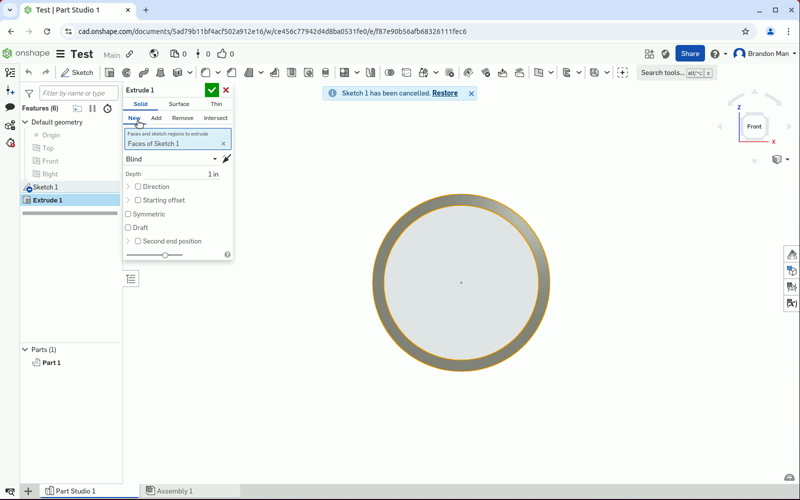
key(tab, 4)
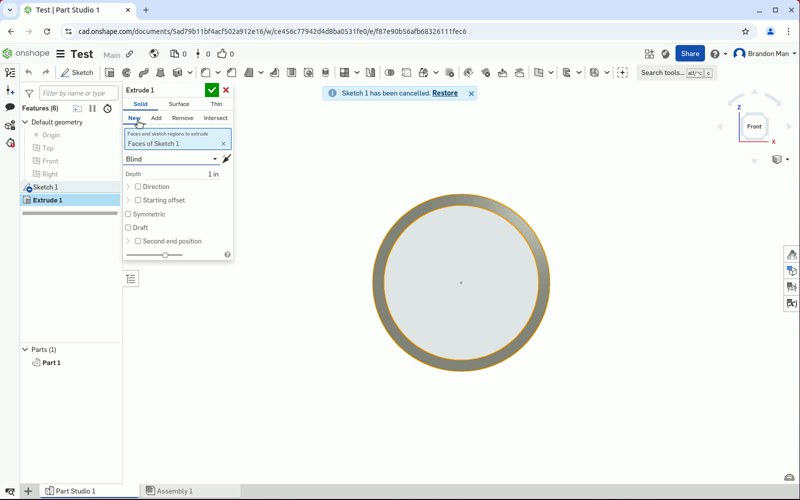
text(23.108)
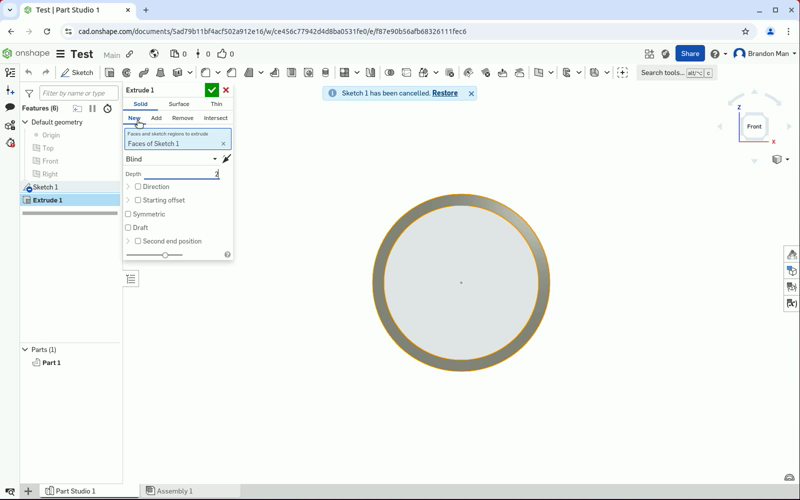
key(enter)
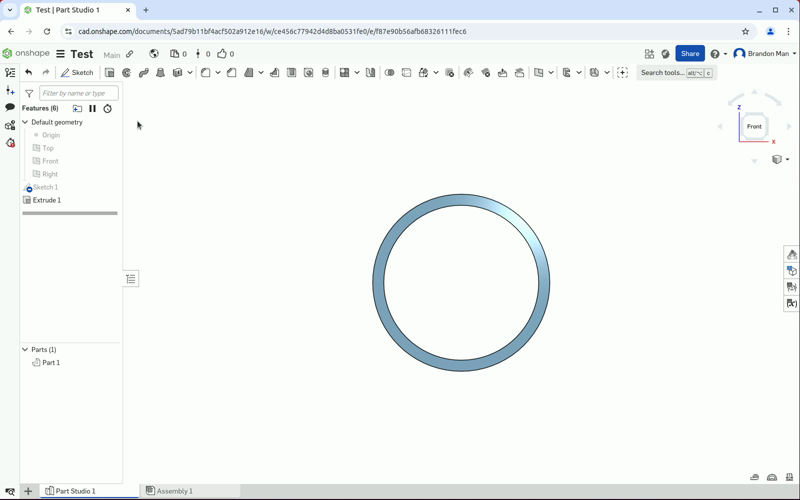
key(shift+h)
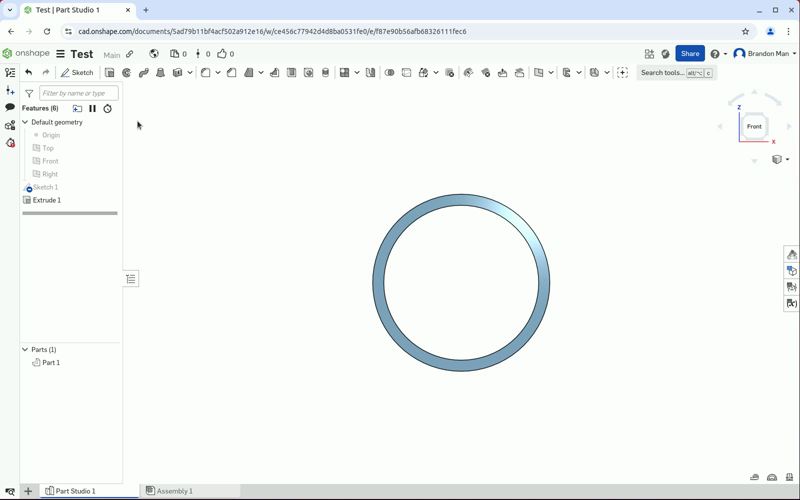
key(shift+h)
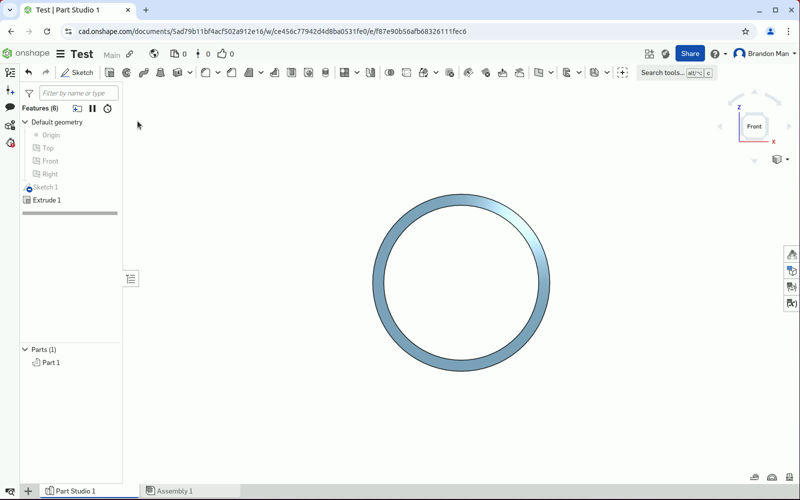
mouse_move(73, 189)
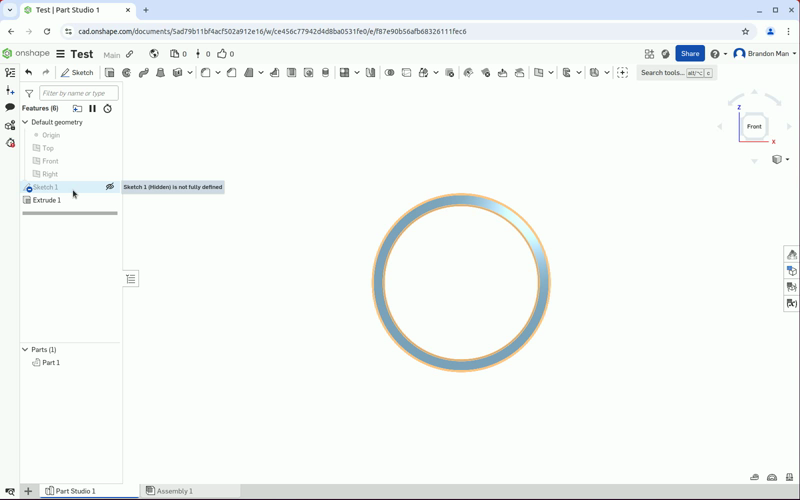
click(73, 189)
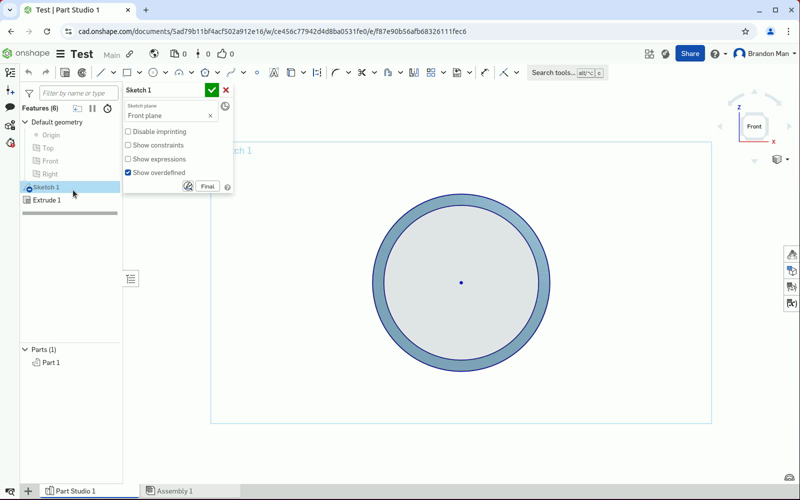
mouse_move(229, 92)
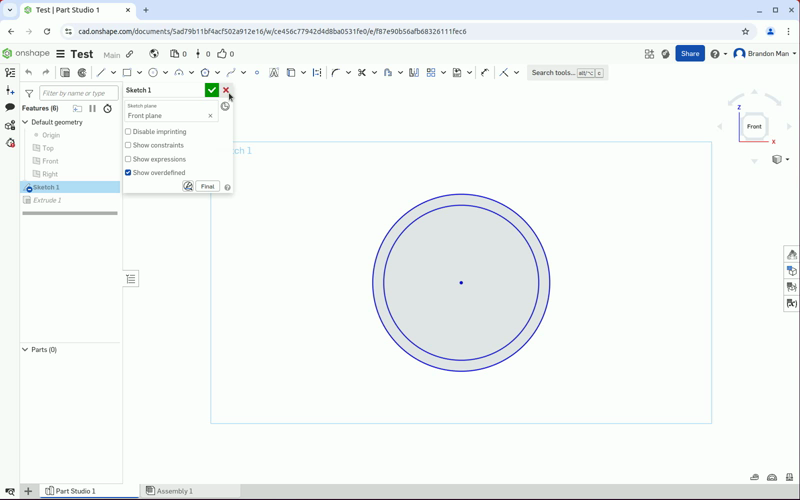
click(229, 92)
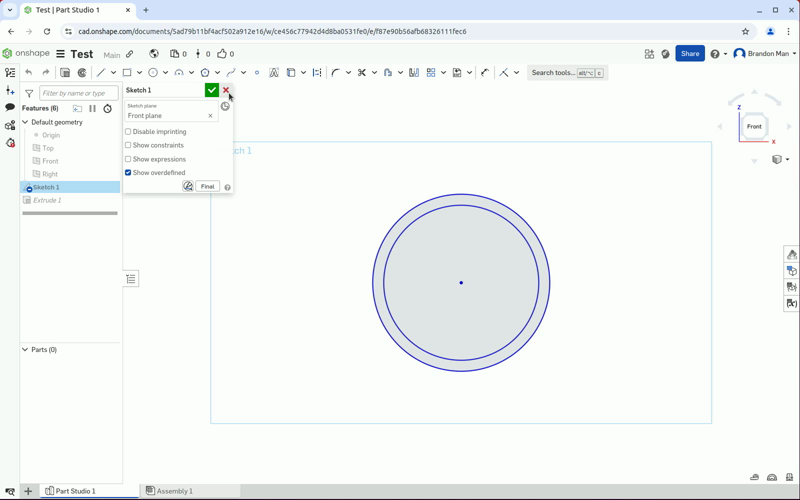
key(shift+s)
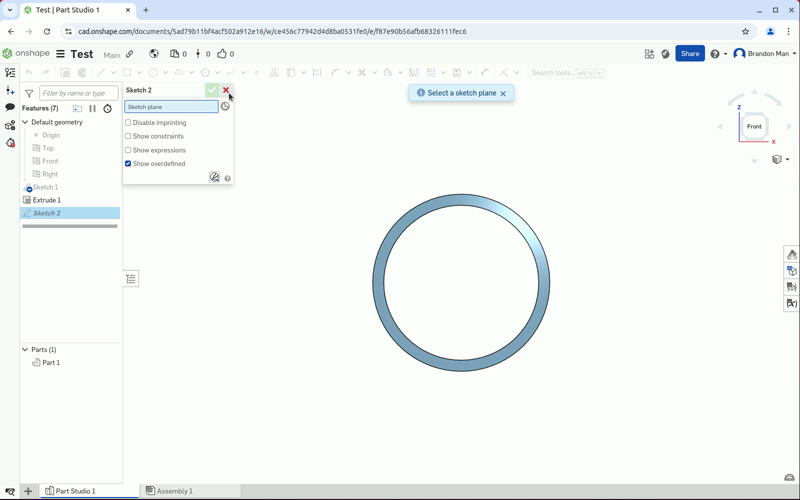
mouse_move(73, 163)
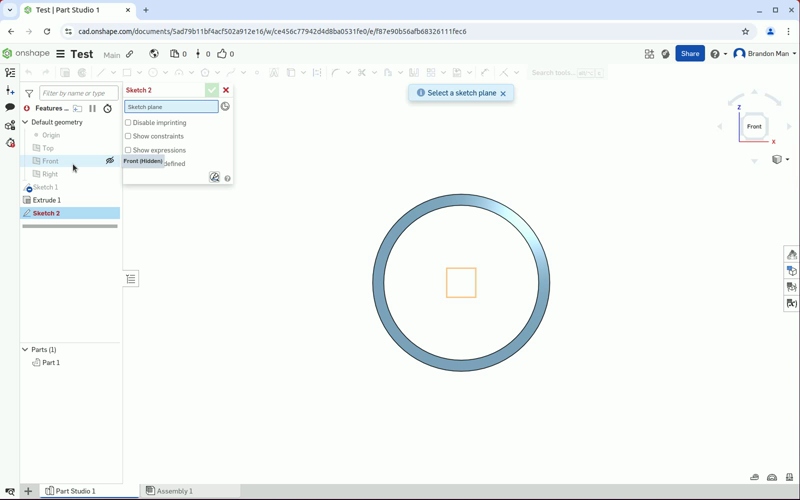
click(73, 163)
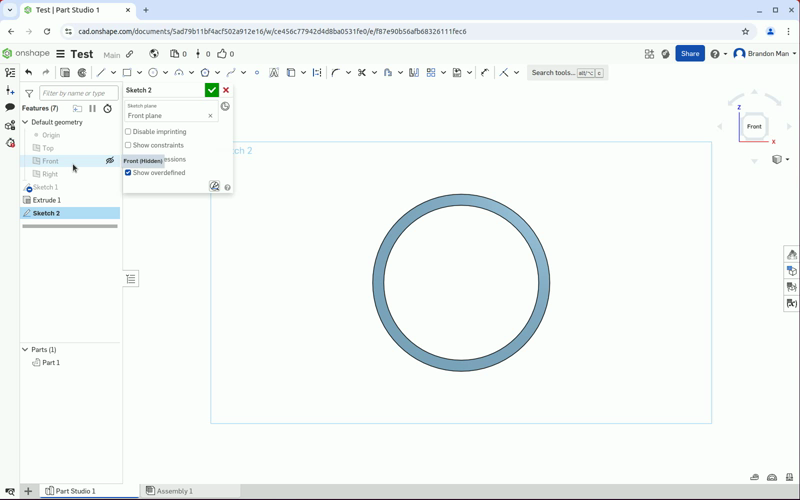
mouse_move(73, 352)
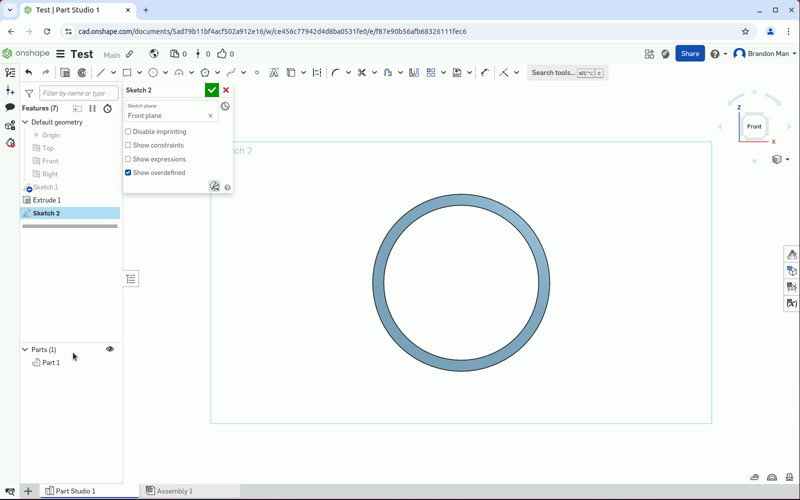
key(y)
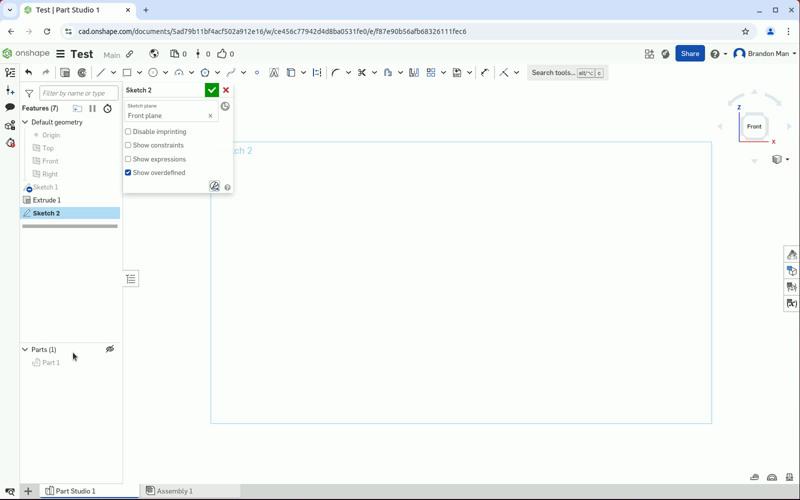
key(a)
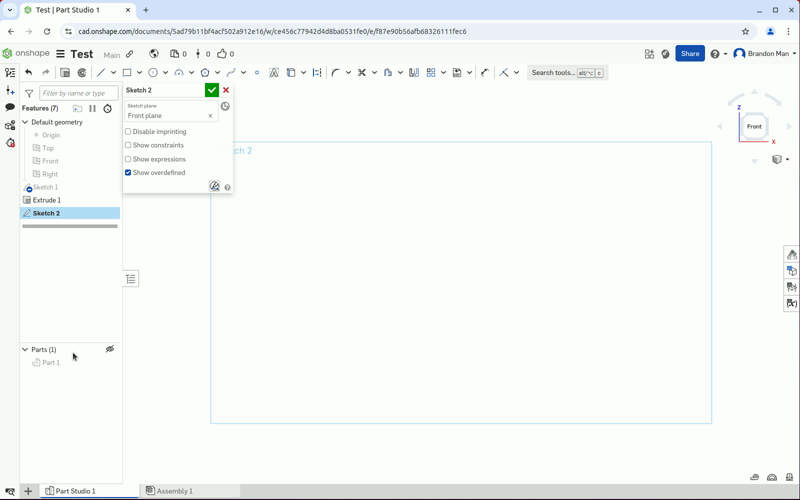
key_down(shift)
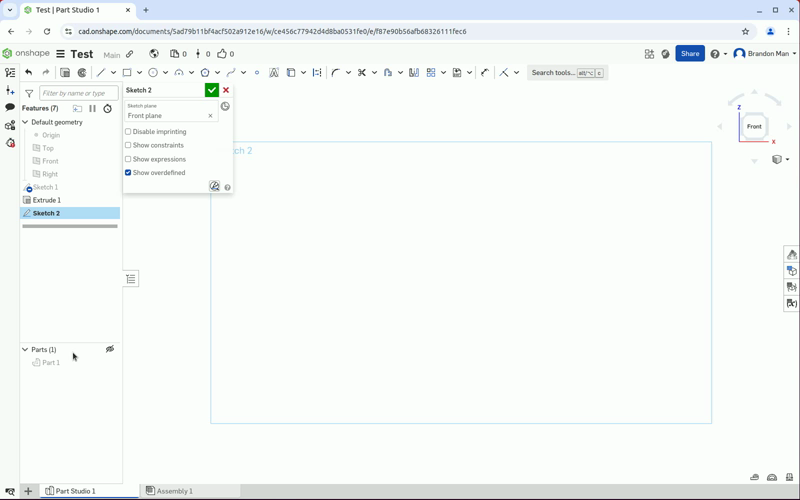
mouse_move(406, 213)
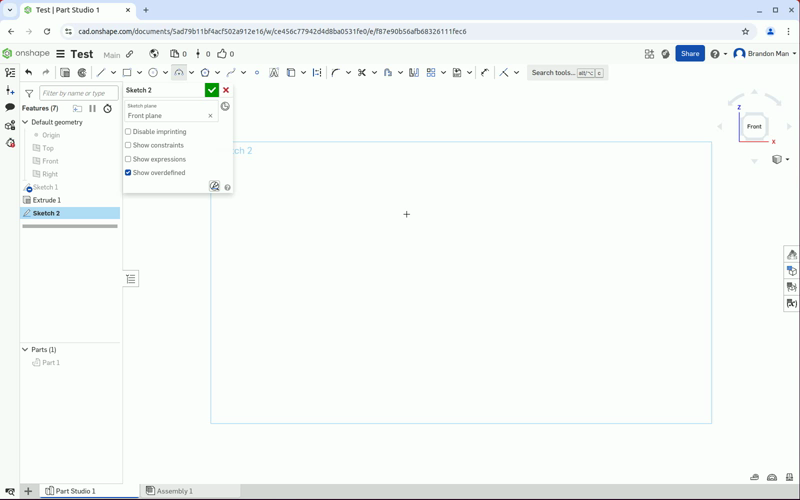
click(406, 213)
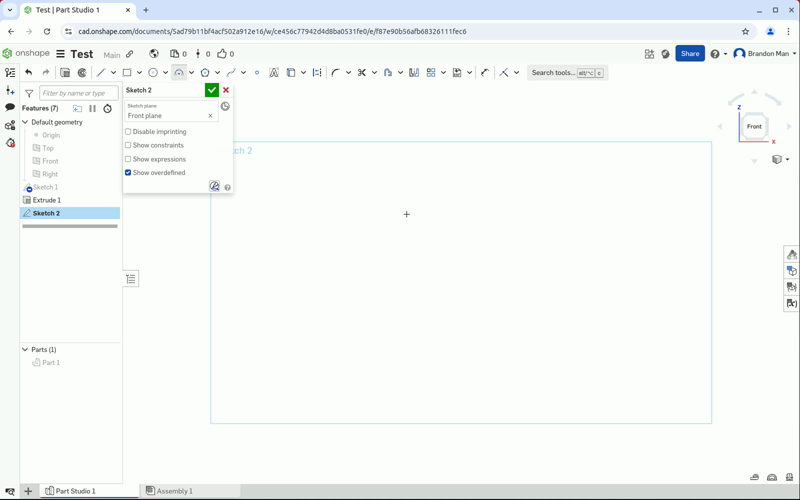
key_up(shift)
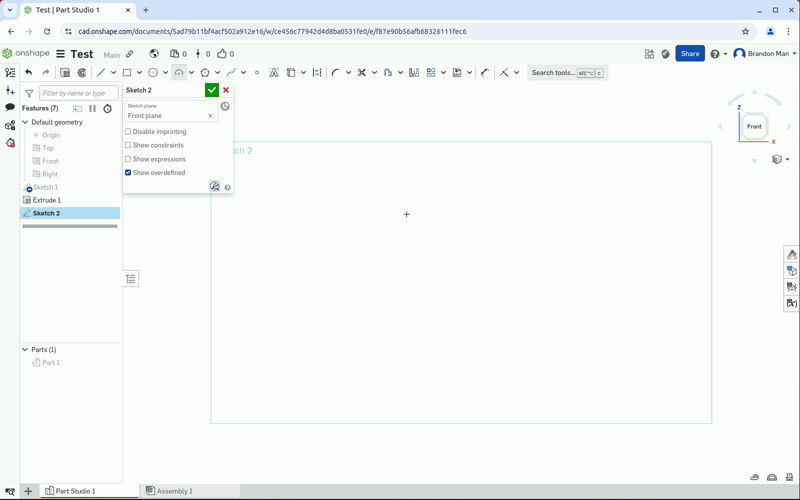
key_down(shift)
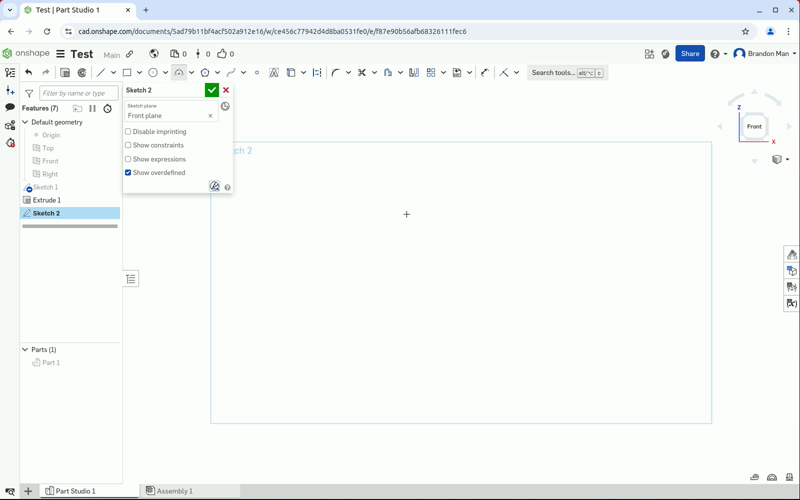
mouse_move(512, 210)
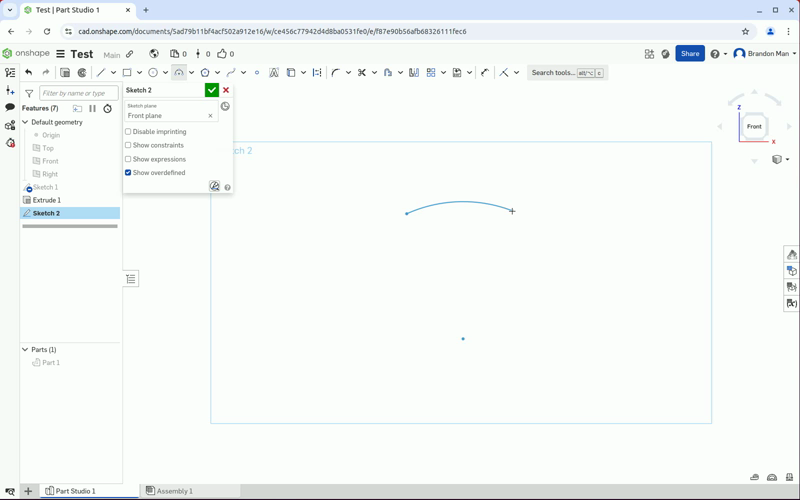
click(512, 210)
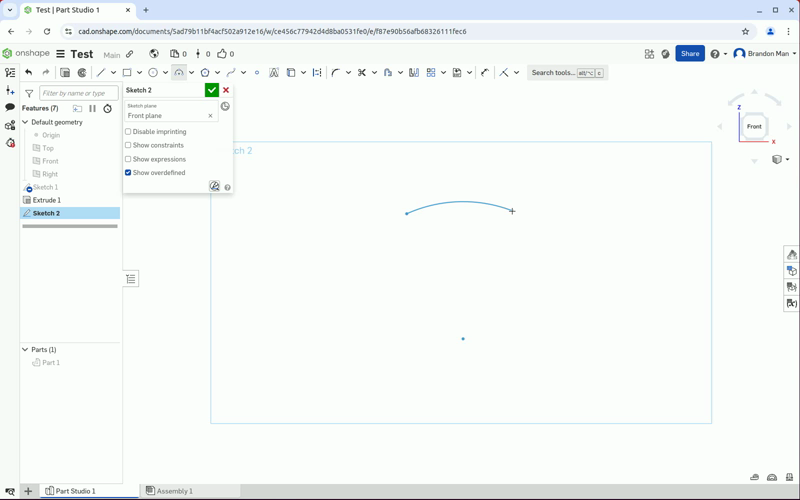
mouse_move(464, 368)
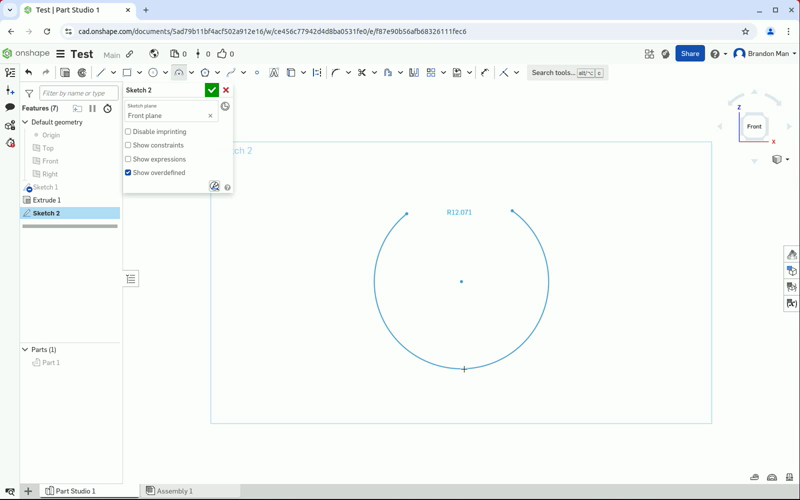
click(464, 368)
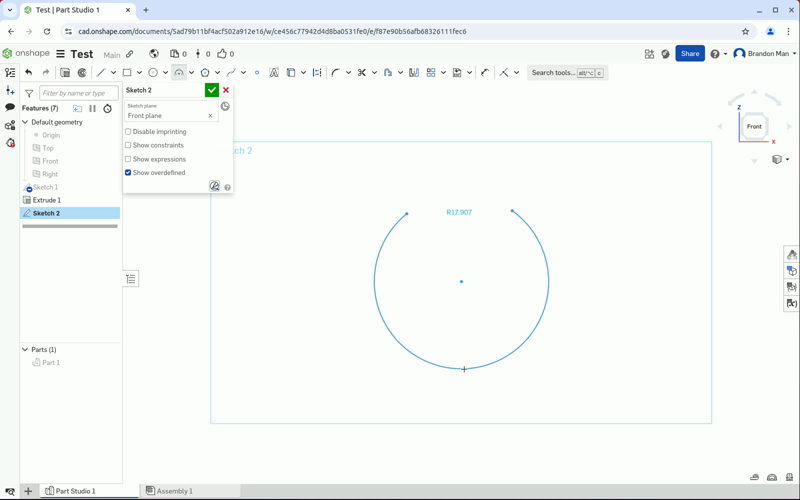
key_up(shift)
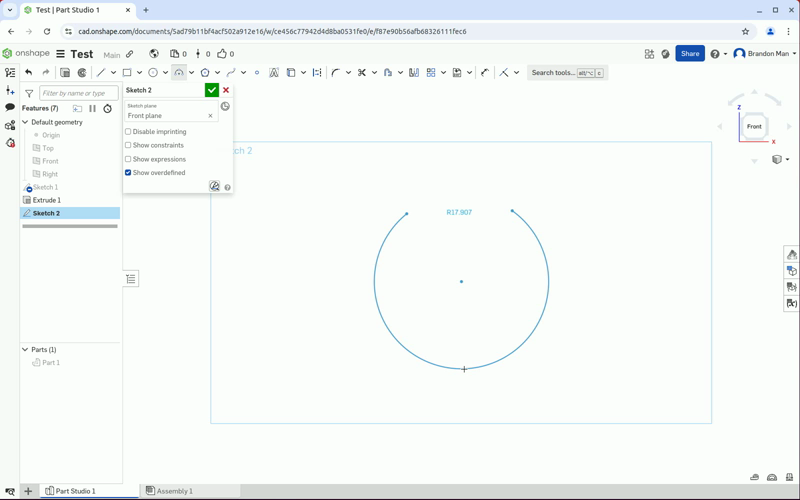
key(esc)
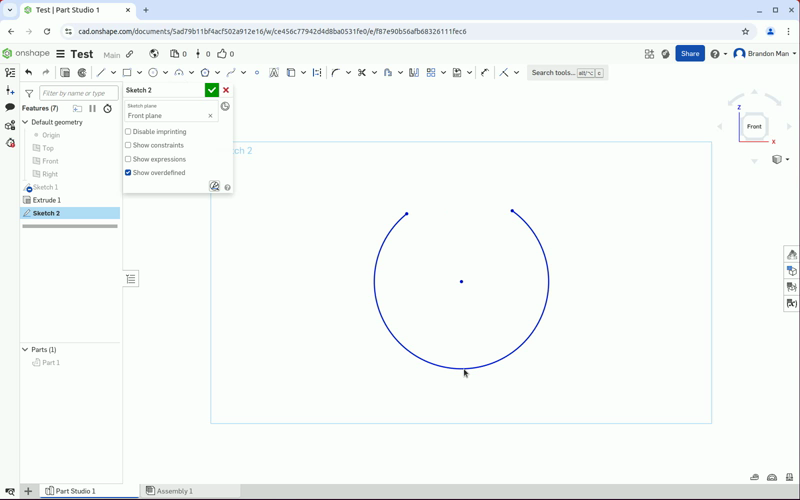
key(l)
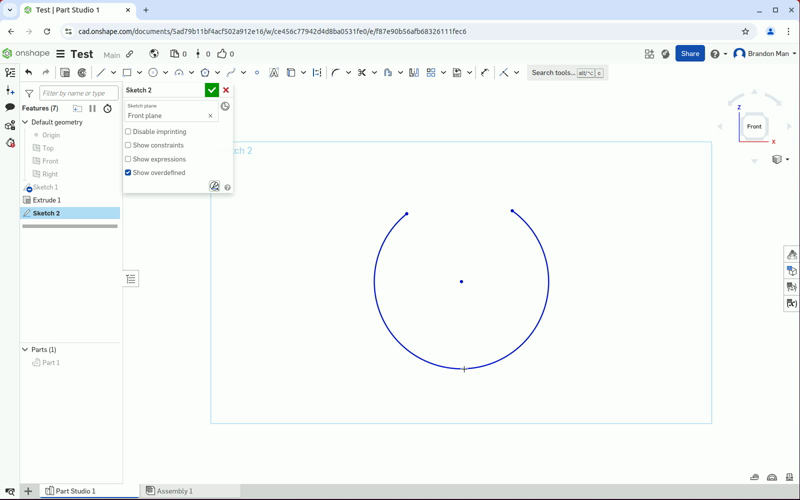
mouse_move(512, 210)
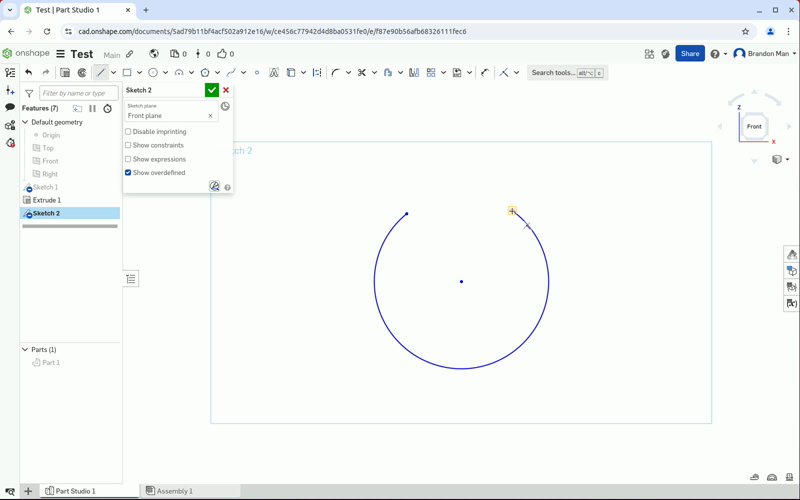
click(512, 210)
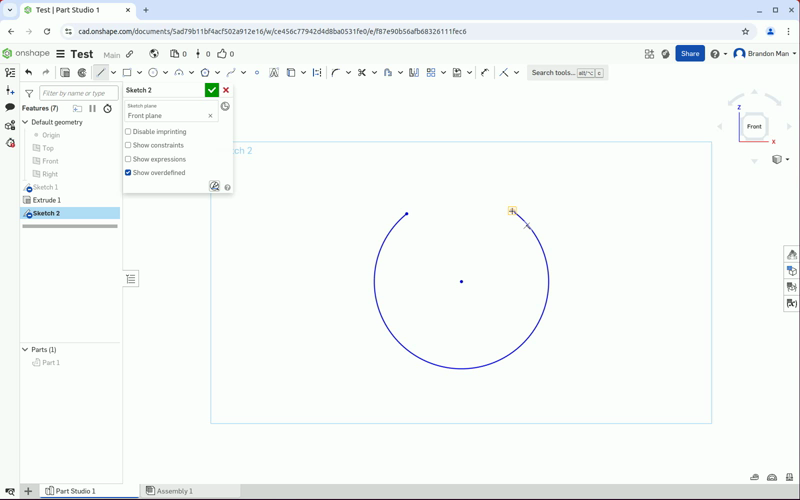
key_down(shift)
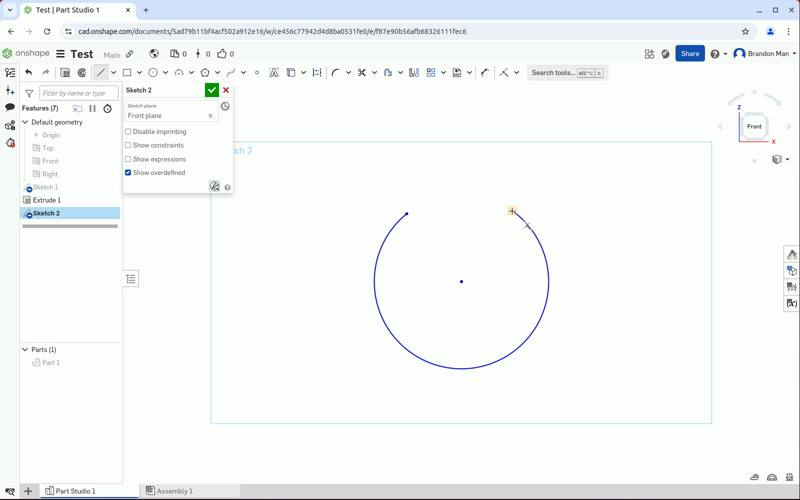
mouse_move(542, 210)
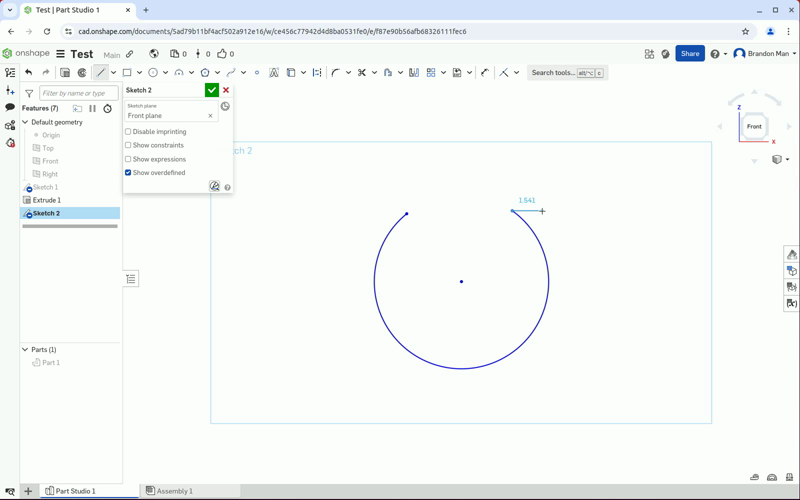
mouse_move(512, 183)
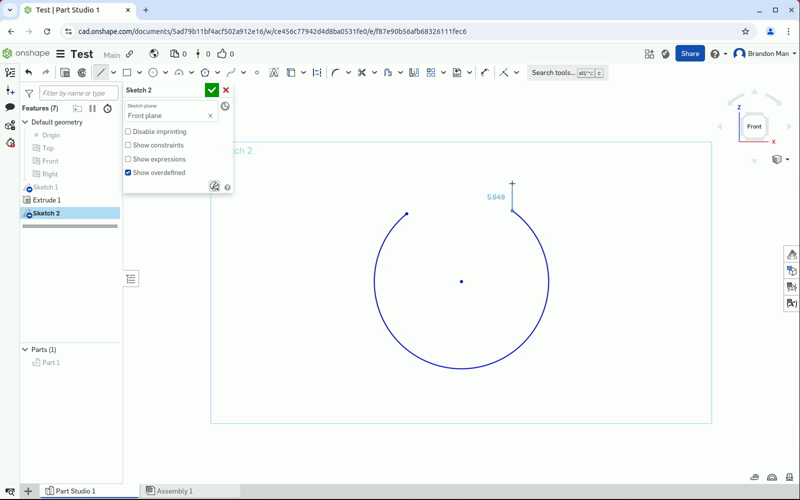
click(512, 183)
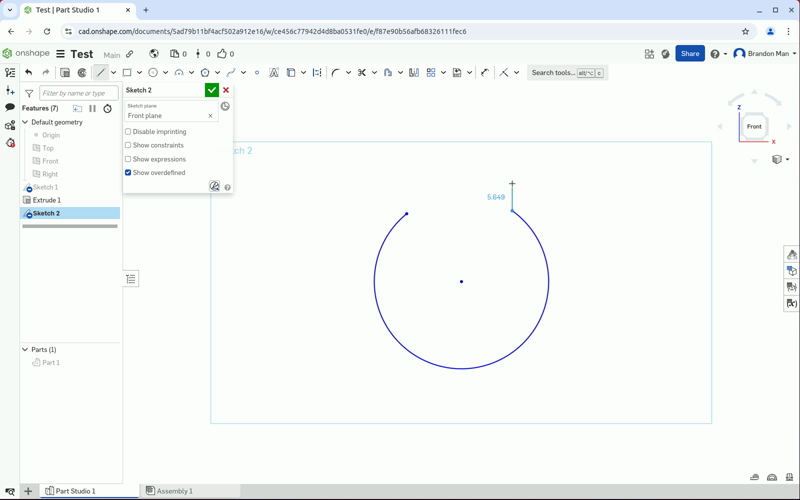
key_up(shift)
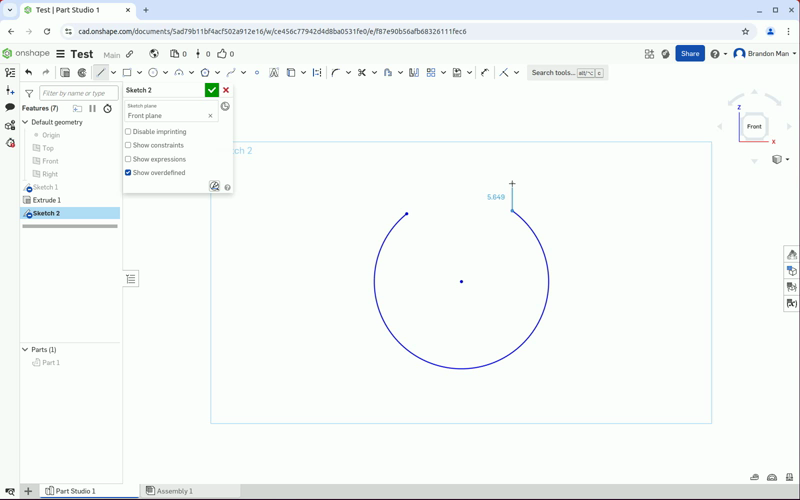
key_down(shift)
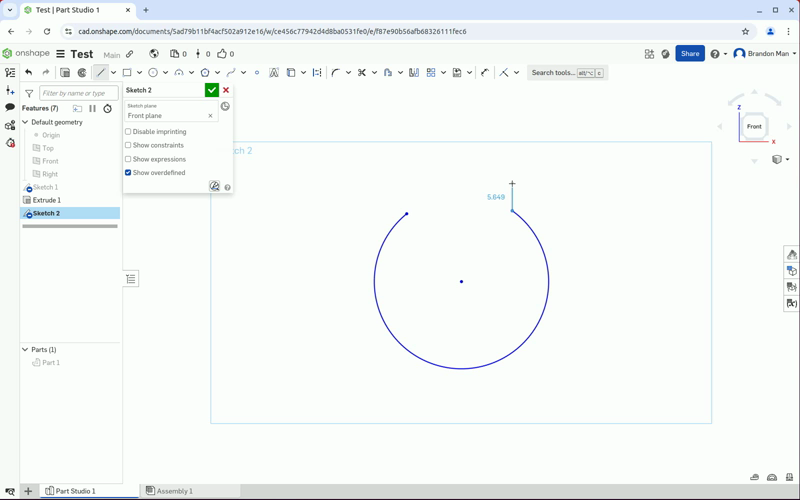
mouse_move(406, 183)
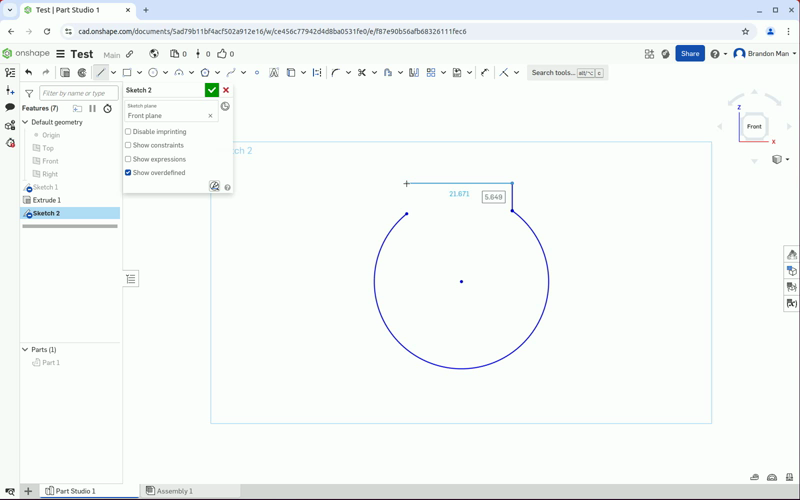
click(406, 183)
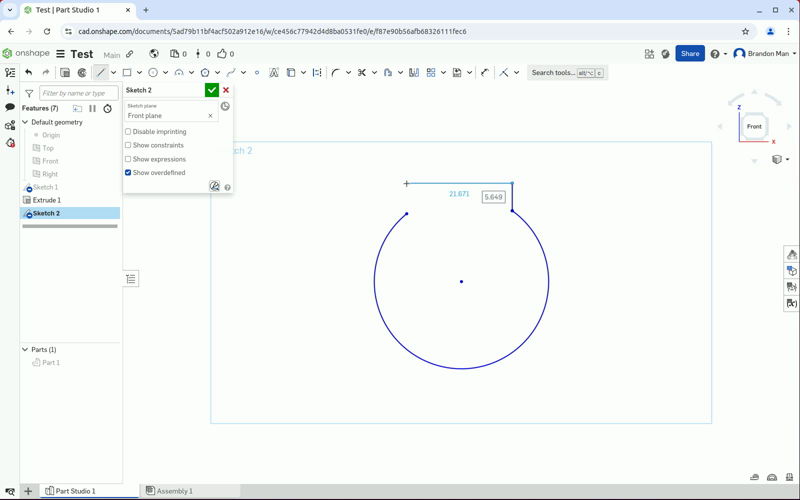
key_up(shift)
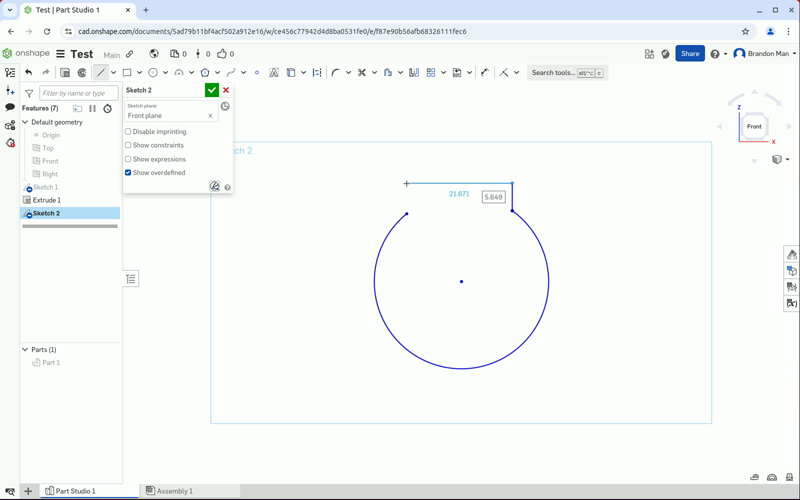
mouse_move(436, 183)
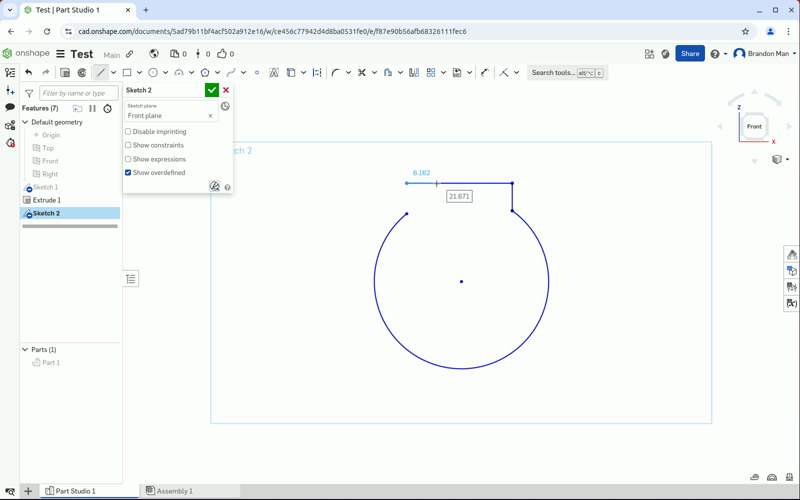
key_down(shift)
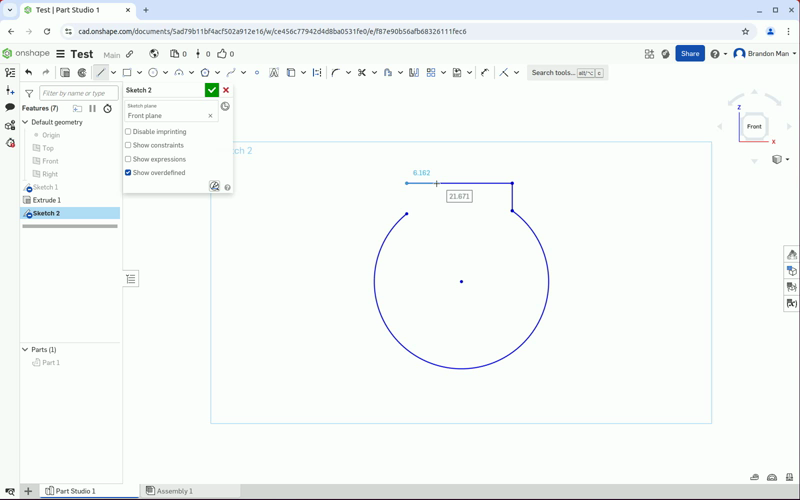
mouse_move(406, 213)
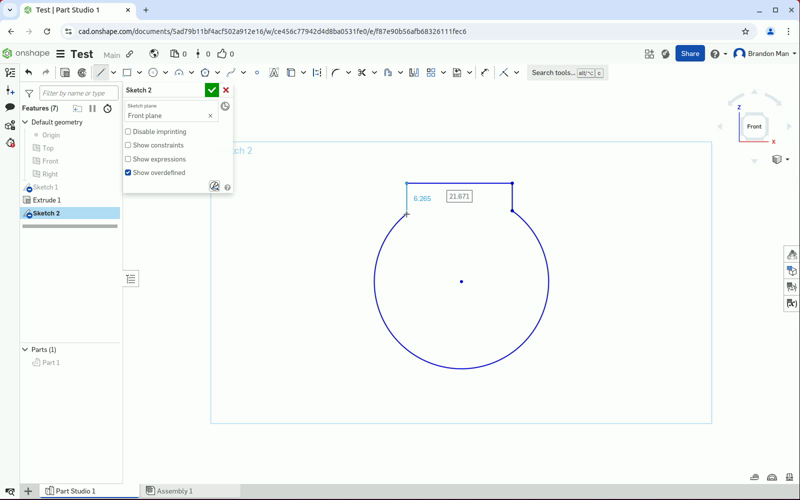
key_up(shift)
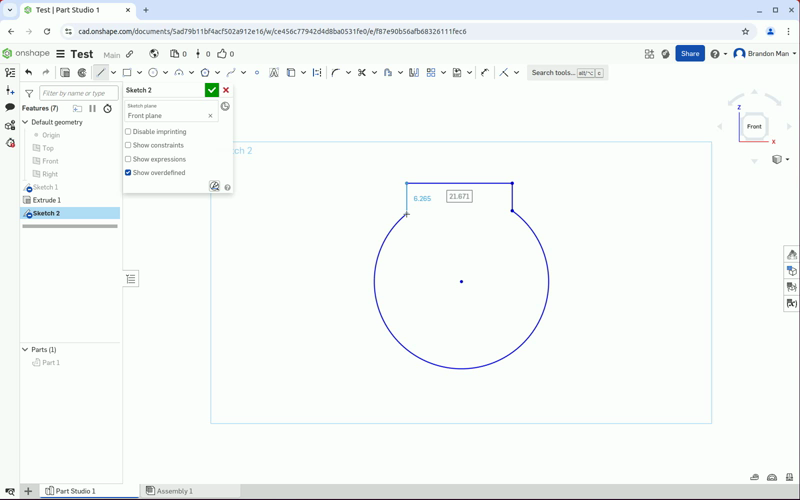
click(406, 213)
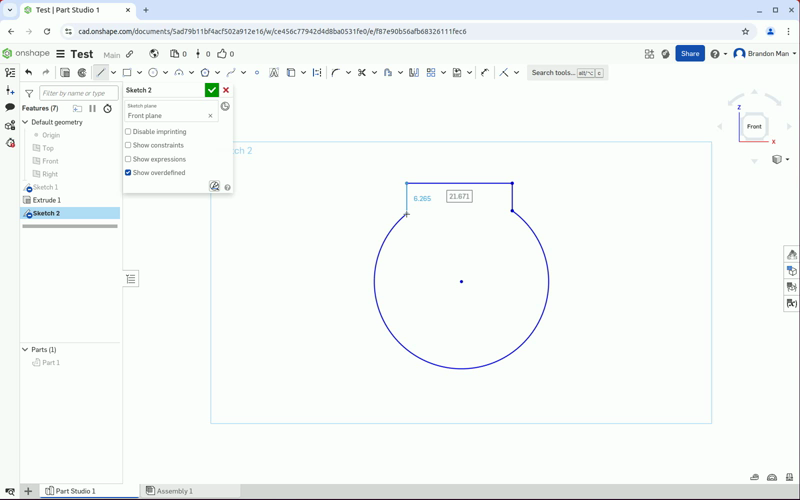
key(esc)
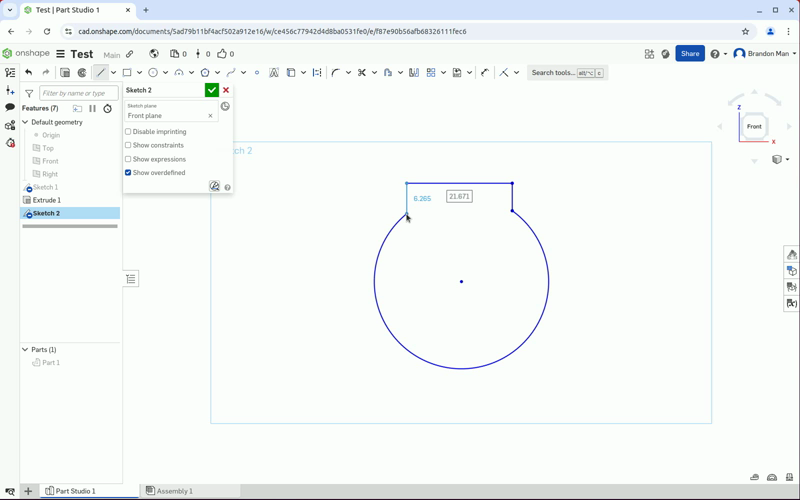
mouse_move(489, 318)
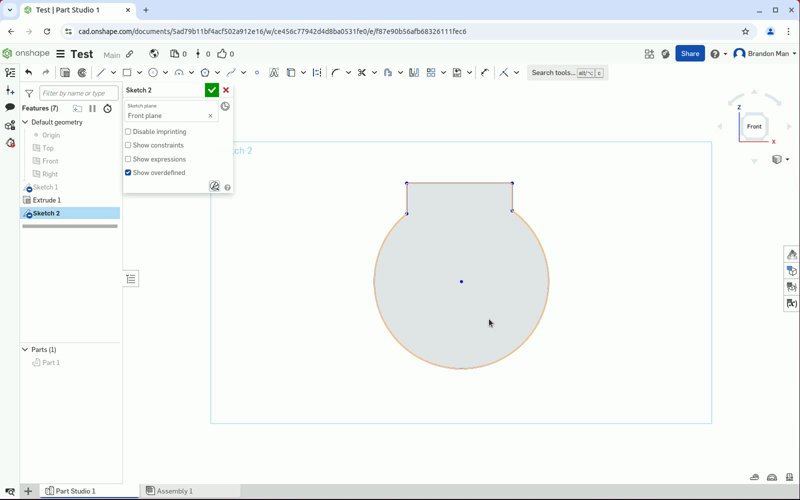
click(489, 318)
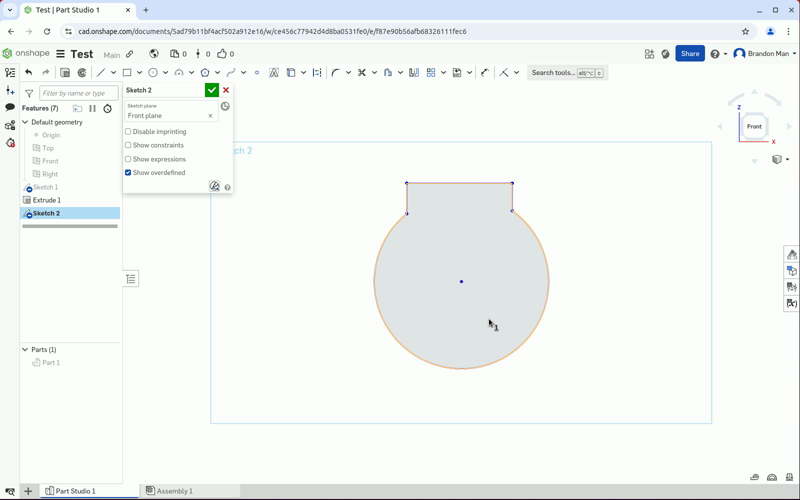
mouse_move(73, 352)
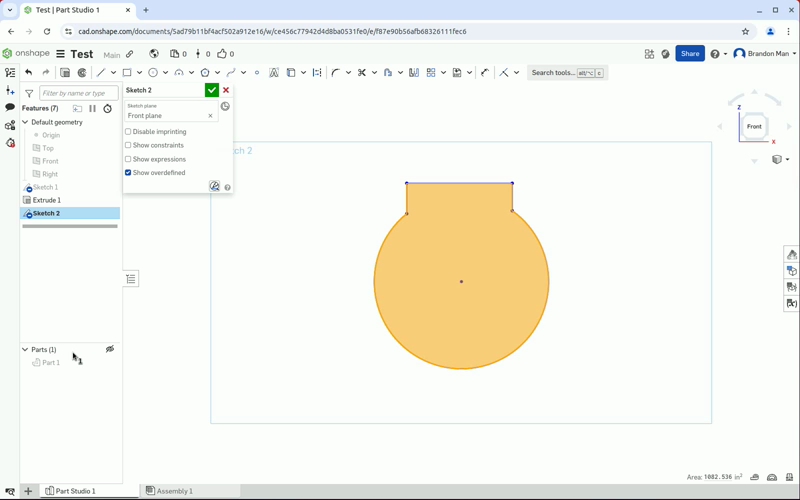
key(shift+y)
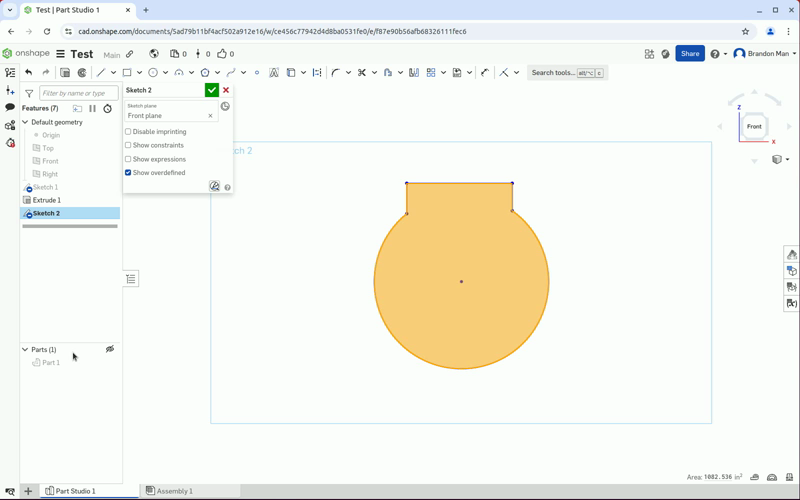
key(shift+e)
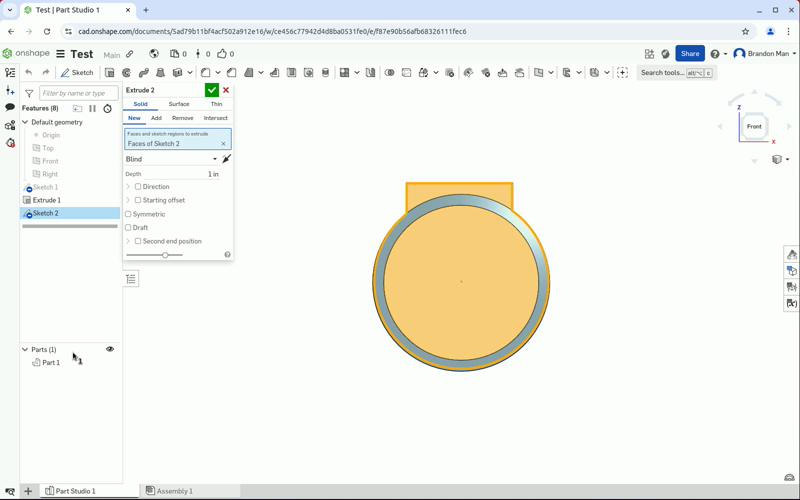
mouse_move(143, 106)
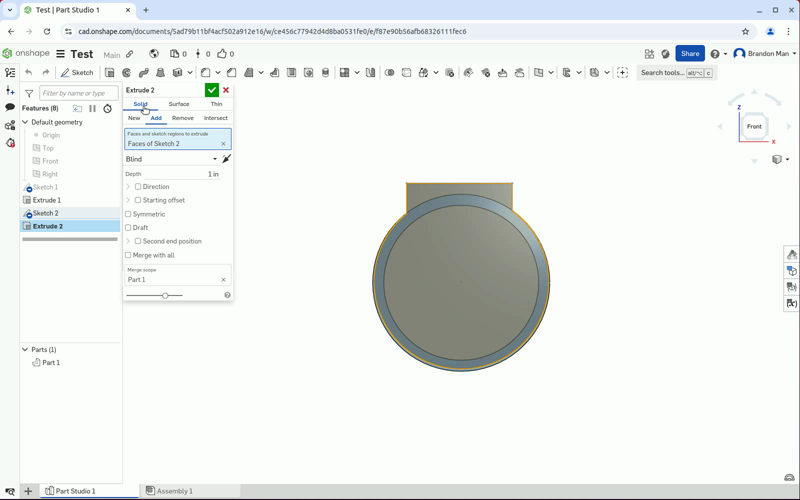
click(143, 106)
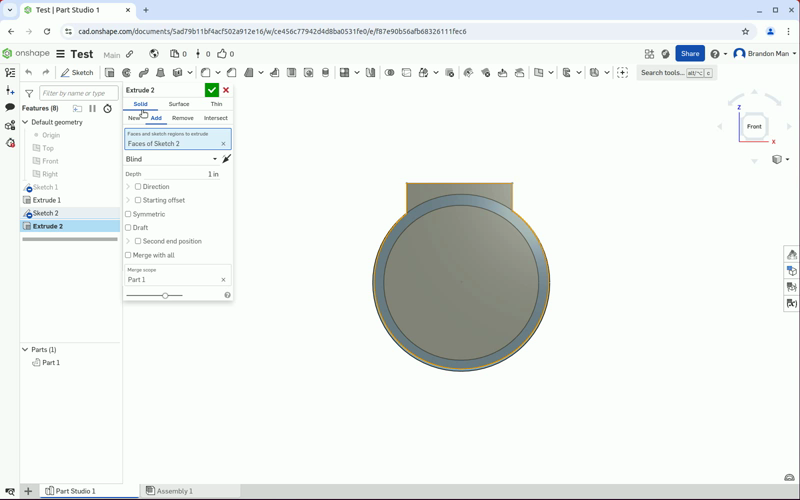
mouse_move(137, 120)
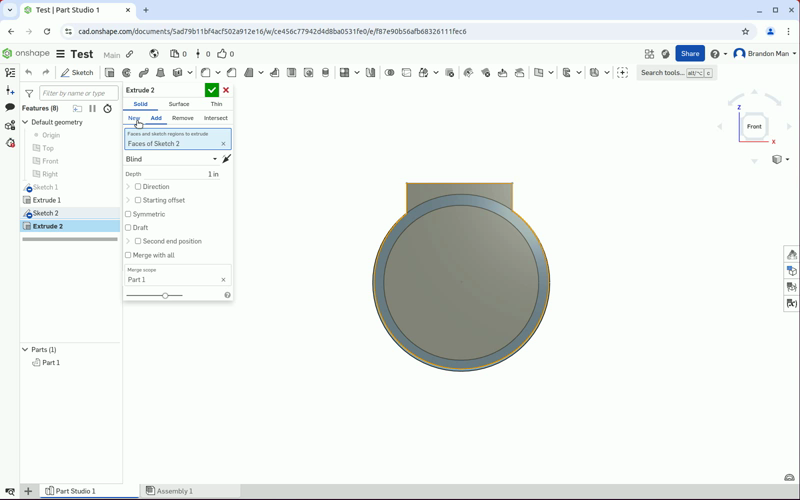
click(137, 120)
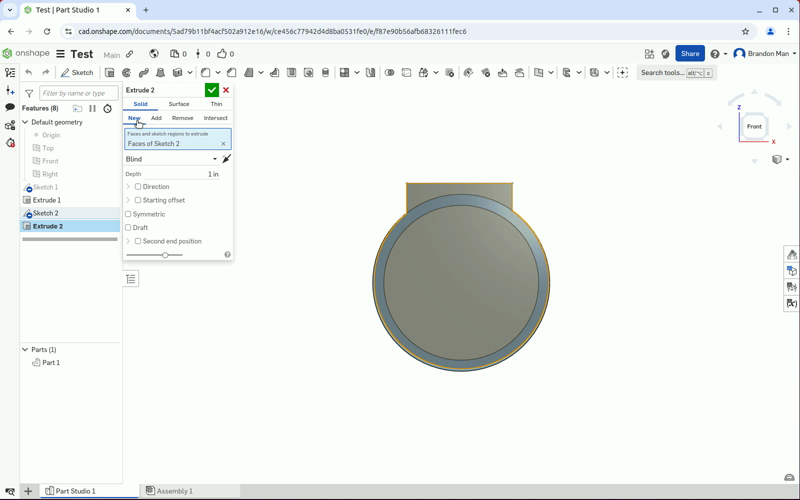
key(tab, 4)
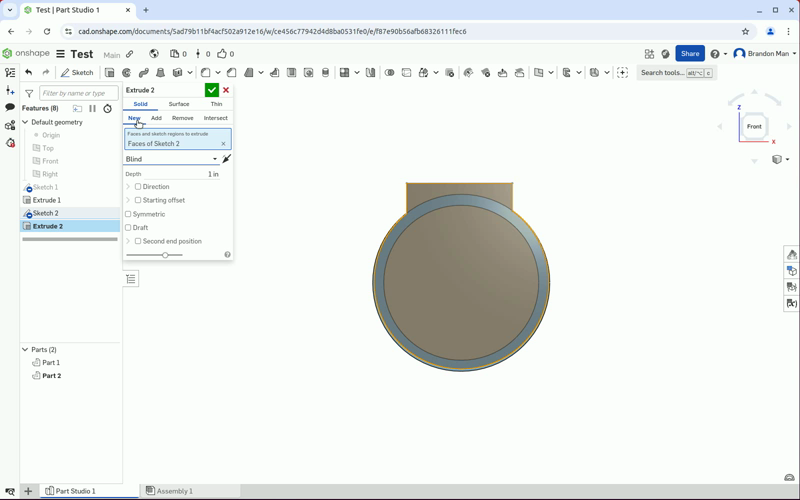
text(23.108)
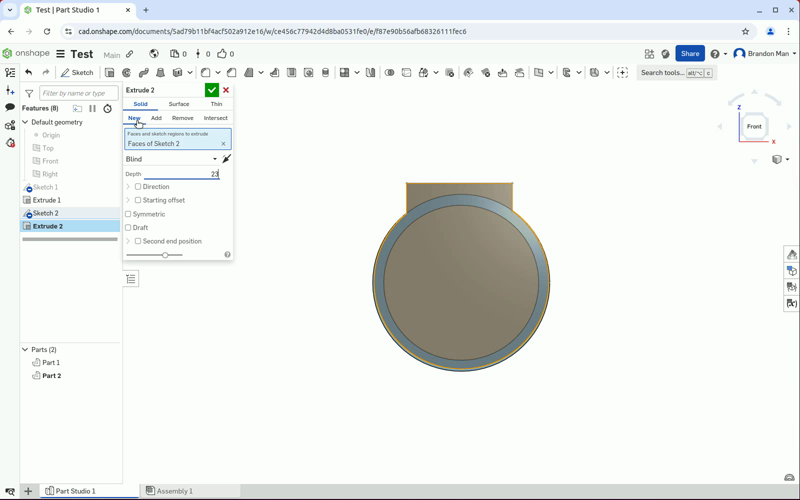
key(enter)
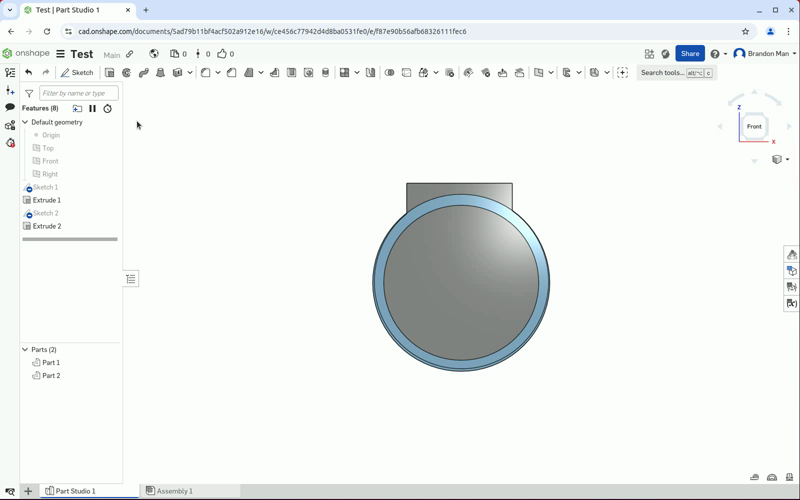
key(shift+h)
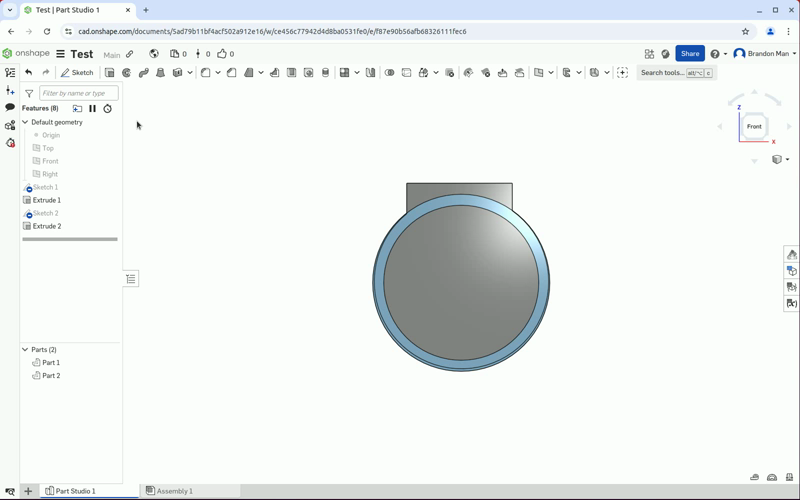
key(shift+h)
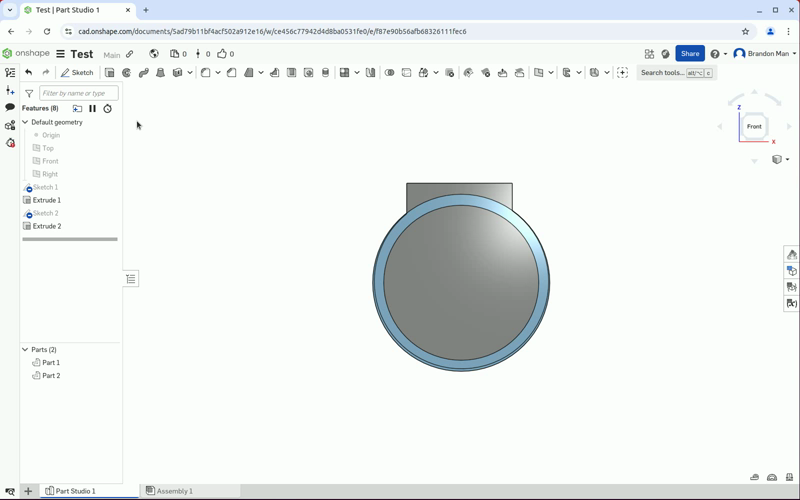
mouse_move(73, 189)
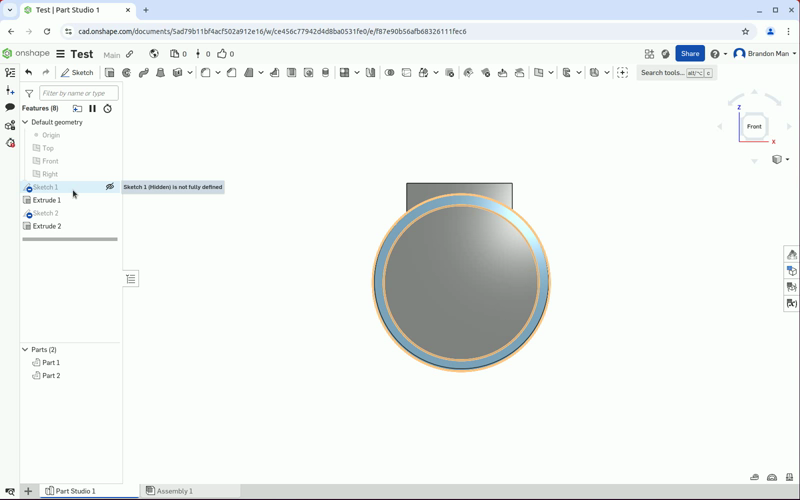
click(73, 189)
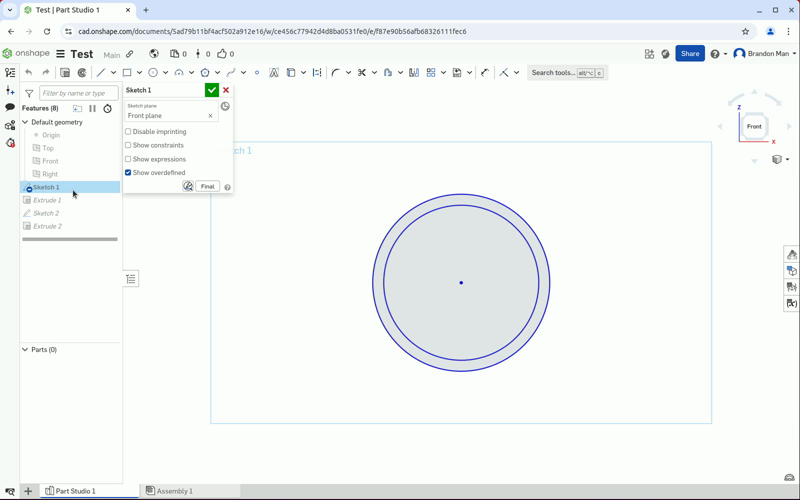
mouse_move(229, 92)
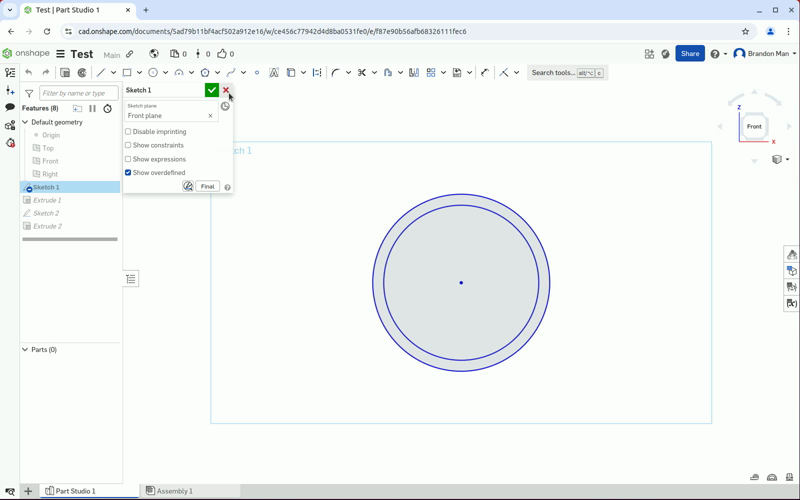
click(229, 92)
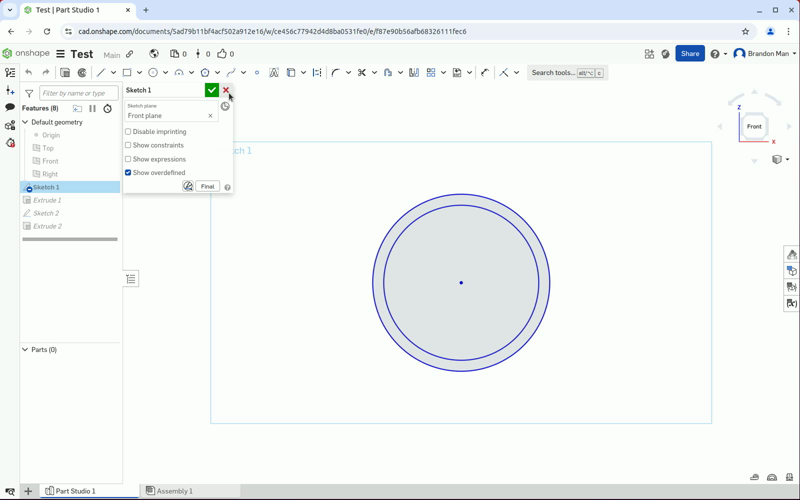
key(shift+s)
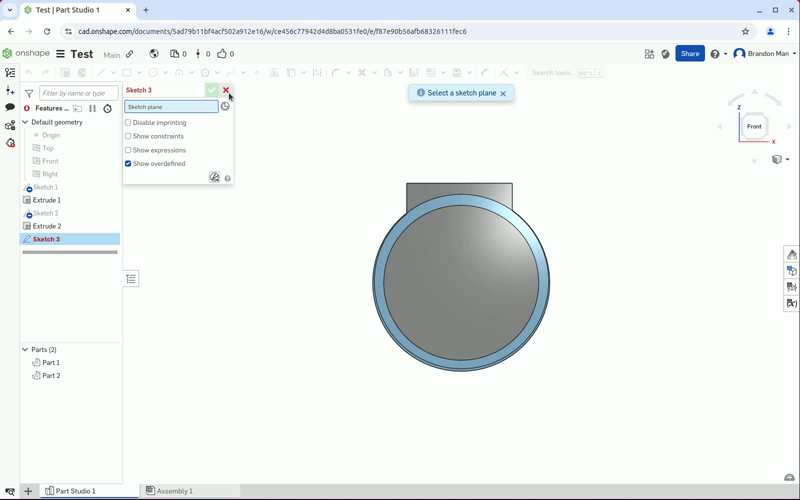
mouse_move(73, 163)
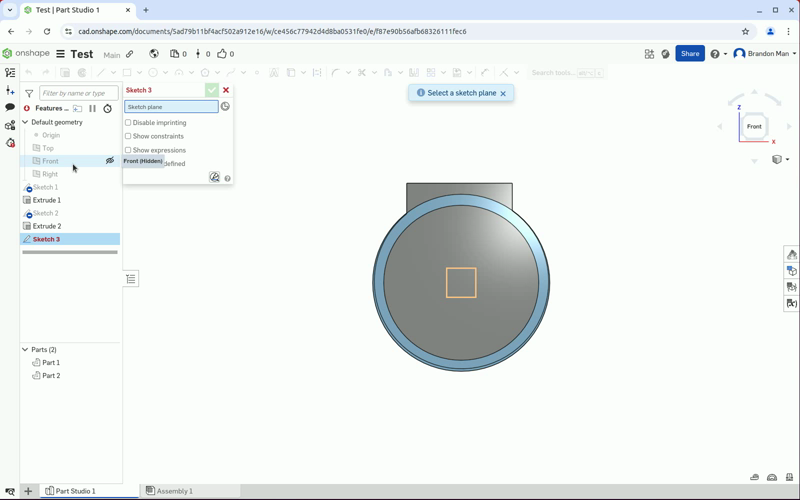
click(73, 163)
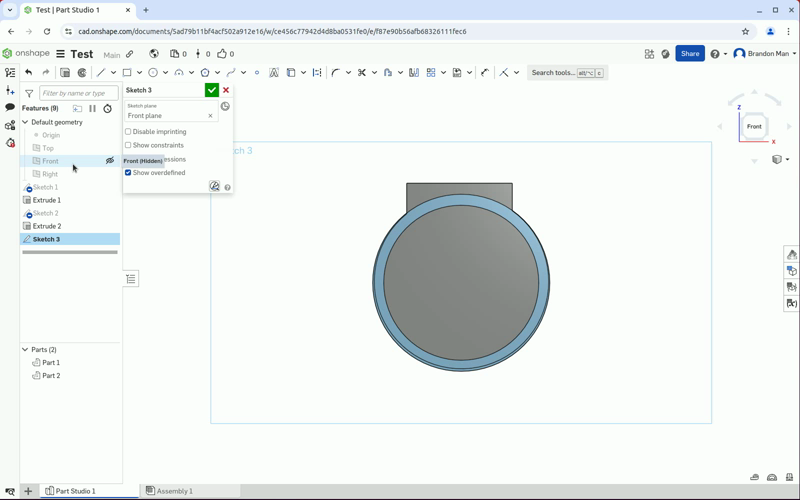
mouse_move(73, 352)
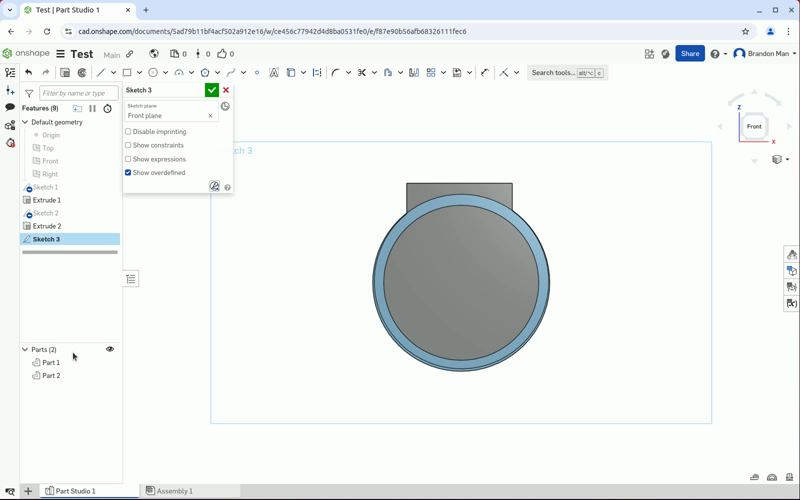
key(y)
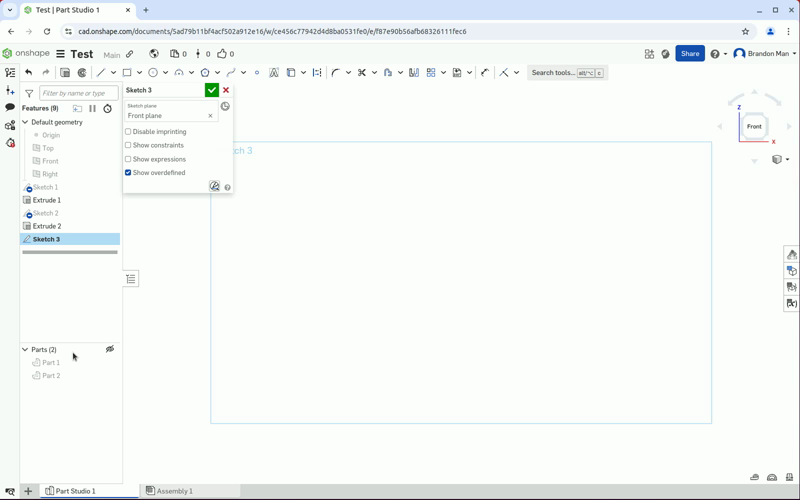
key(c)
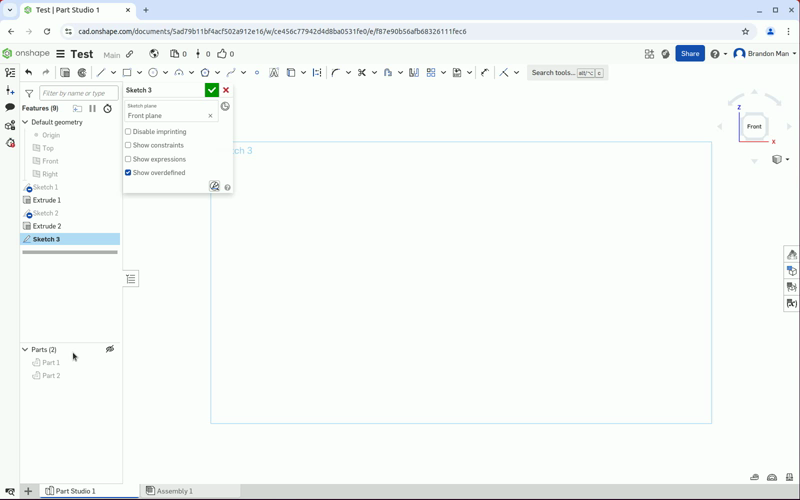
key_down(shift)
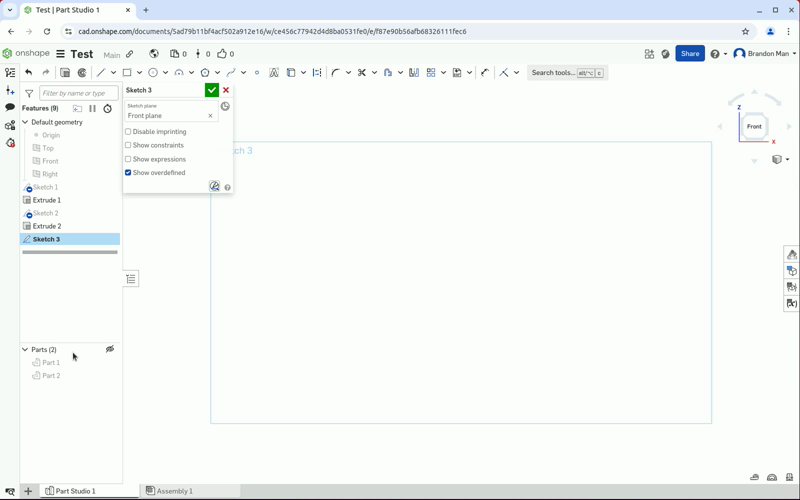
mouse_move(461, 282)
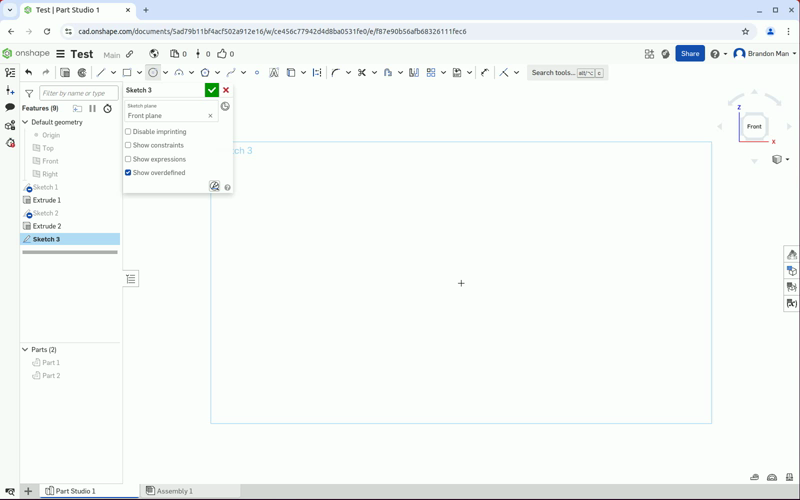
click(461, 282)
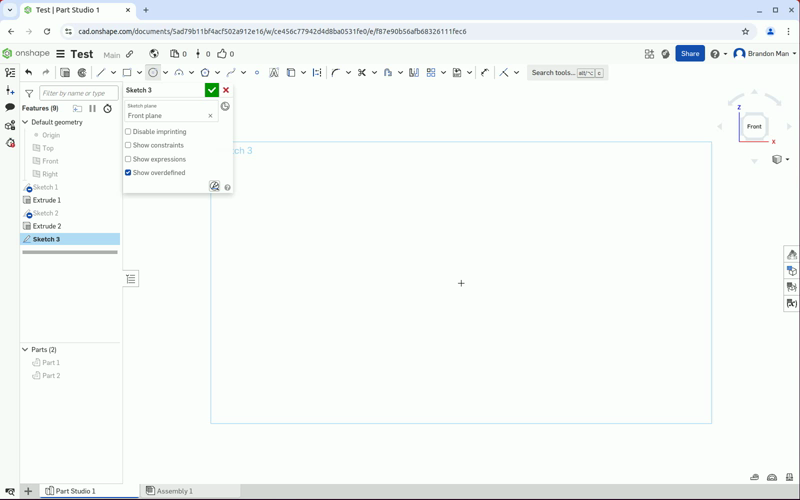
key_up(shift)
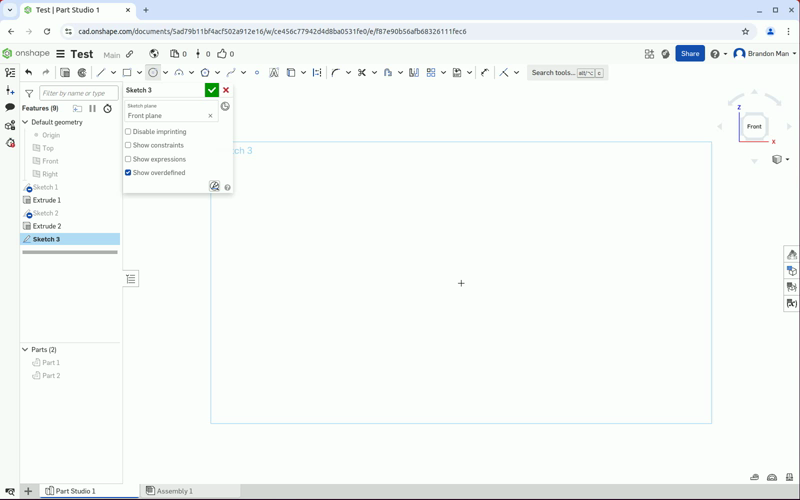
mouse_move(537, 282)
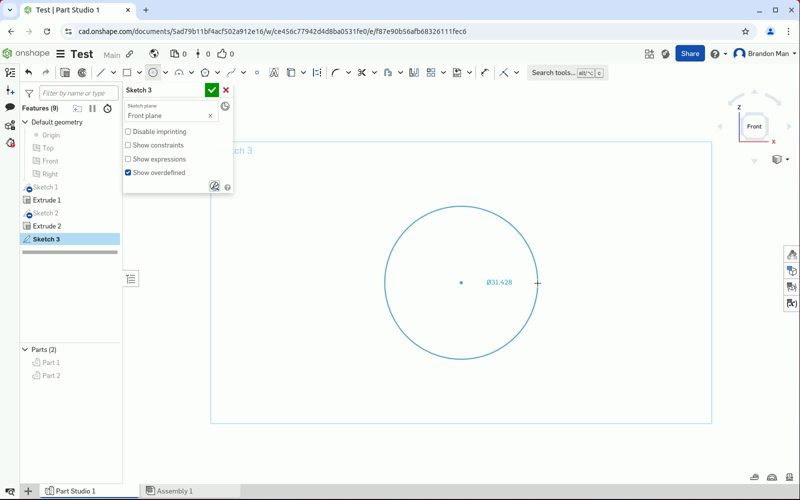
click(537, 282)
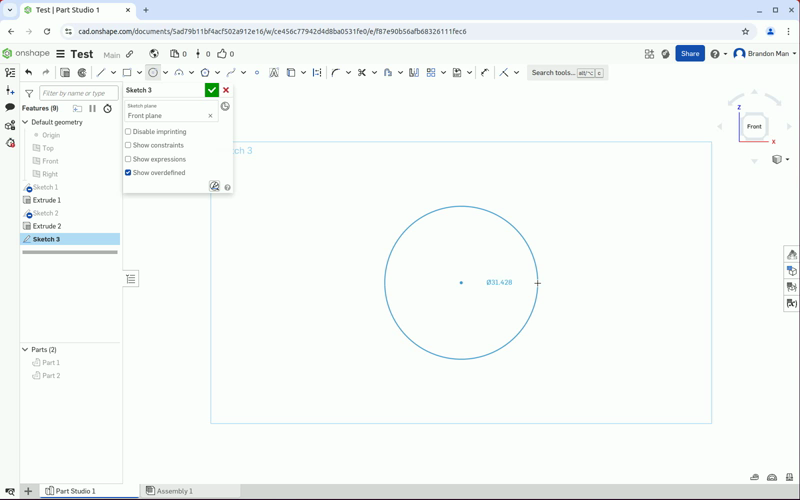
key(esc)
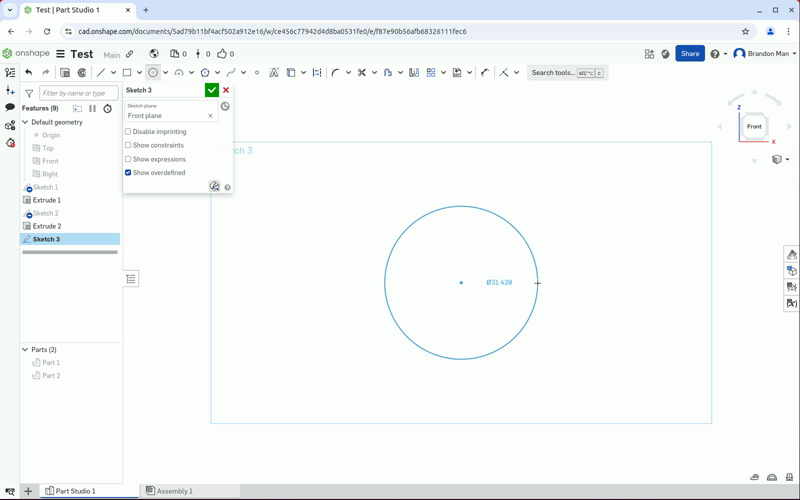
mouse_move(423, 323)
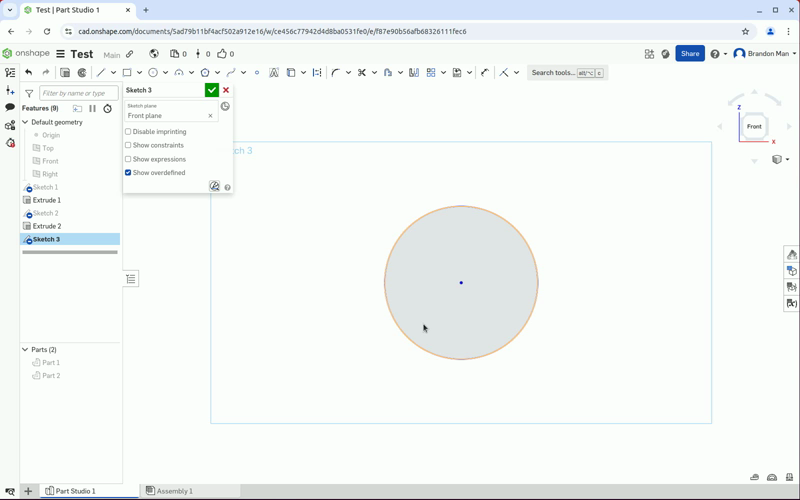
click(423, 323)
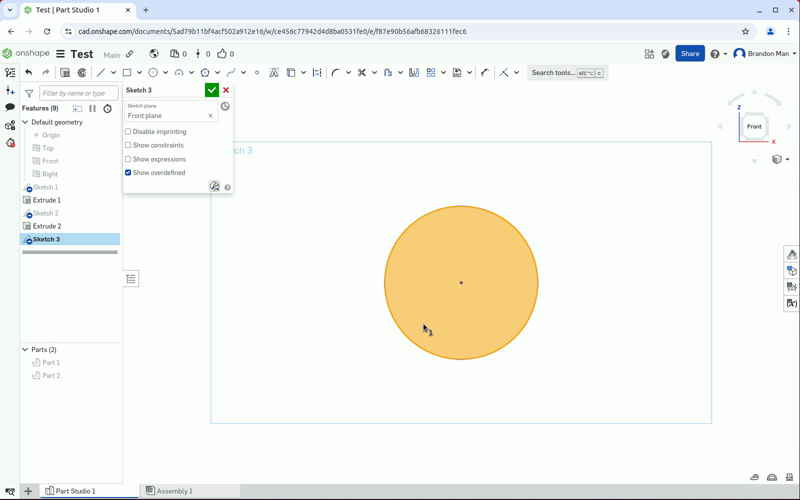
mouse_move(73, 352)
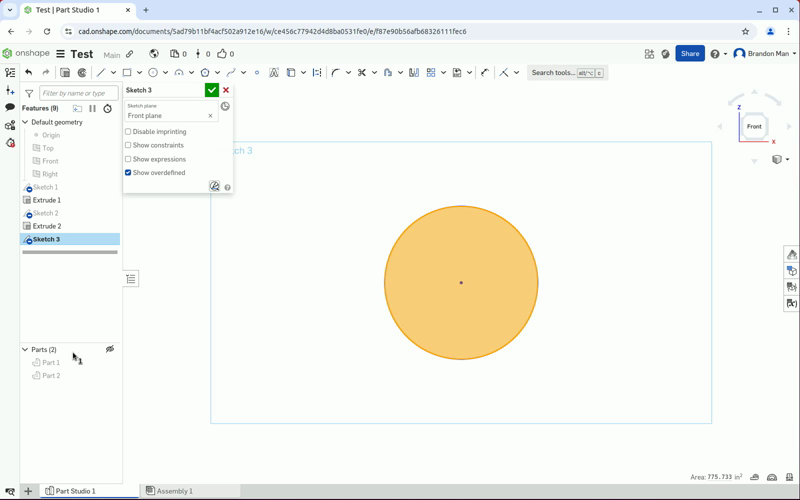
key(shift+y)
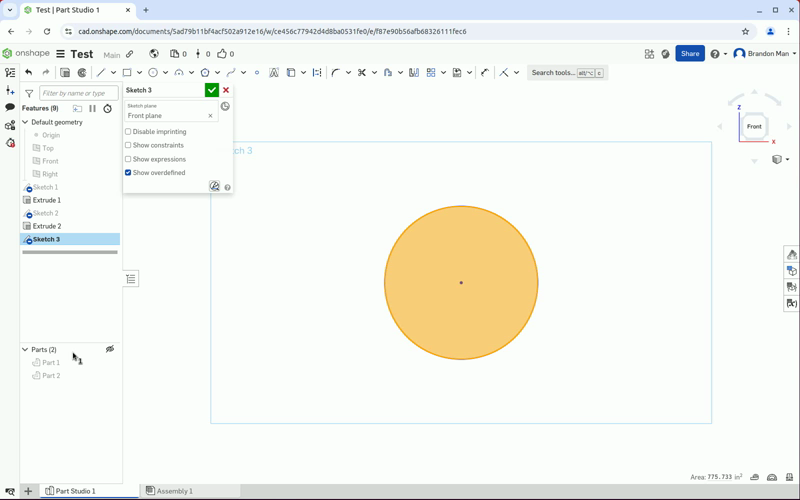
key(shift+e)
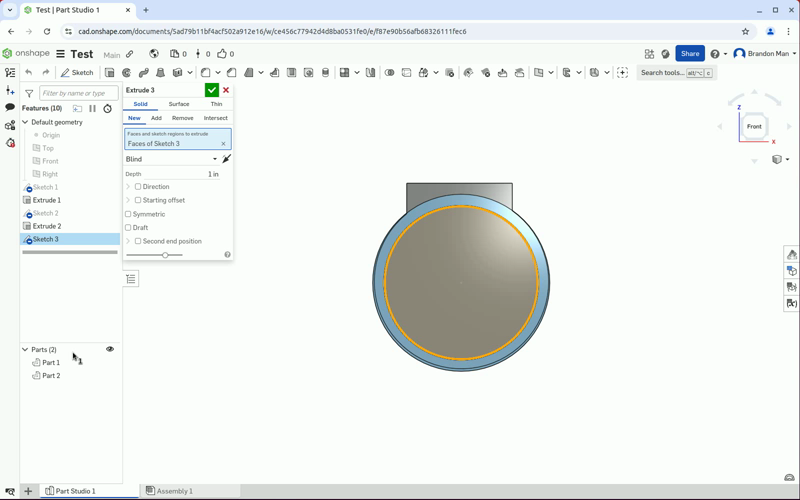
mouse_move(143, 106)
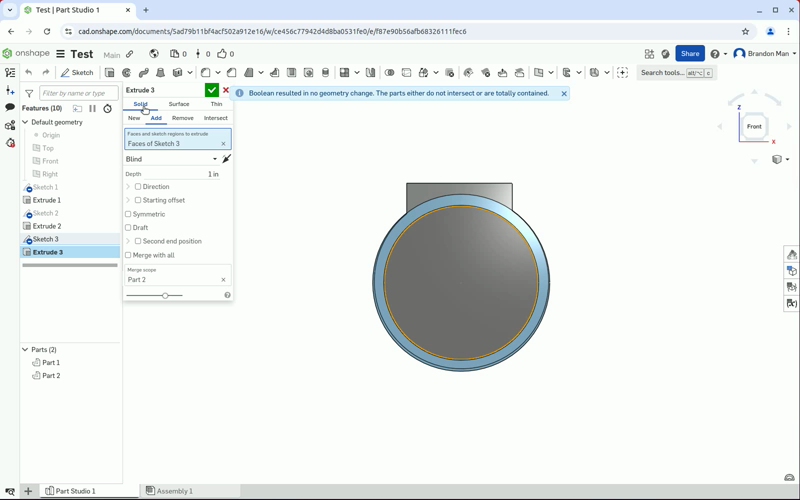
click(143, 106)
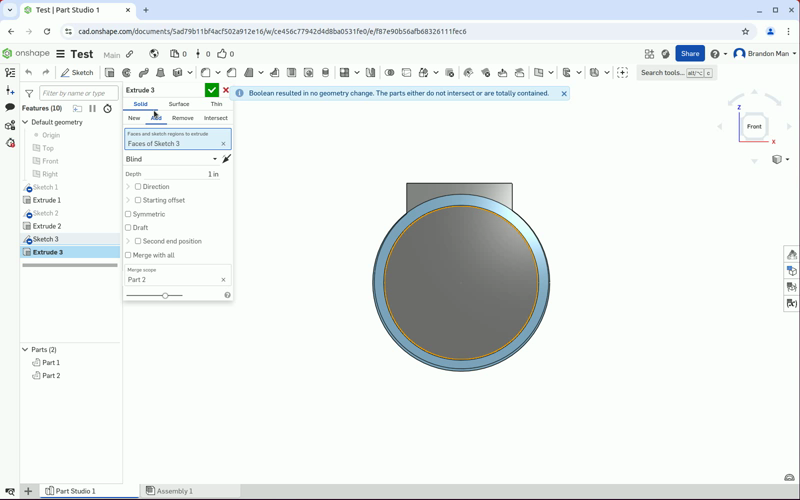
mouse_move(186, 120)
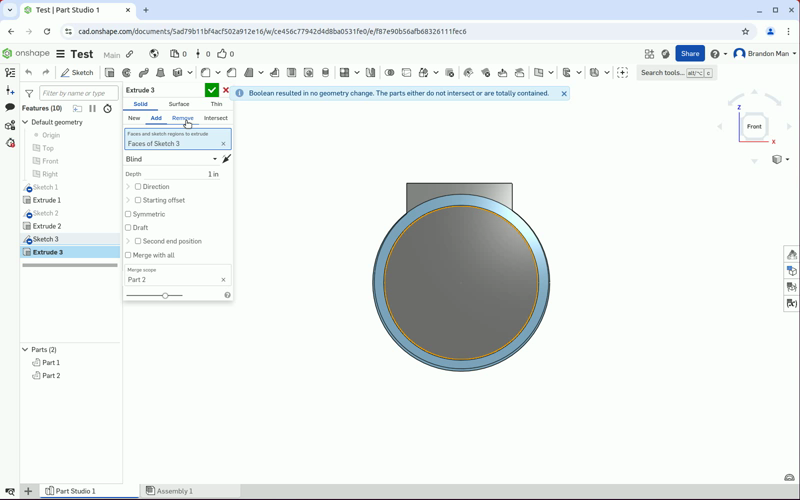
click(186, 120)
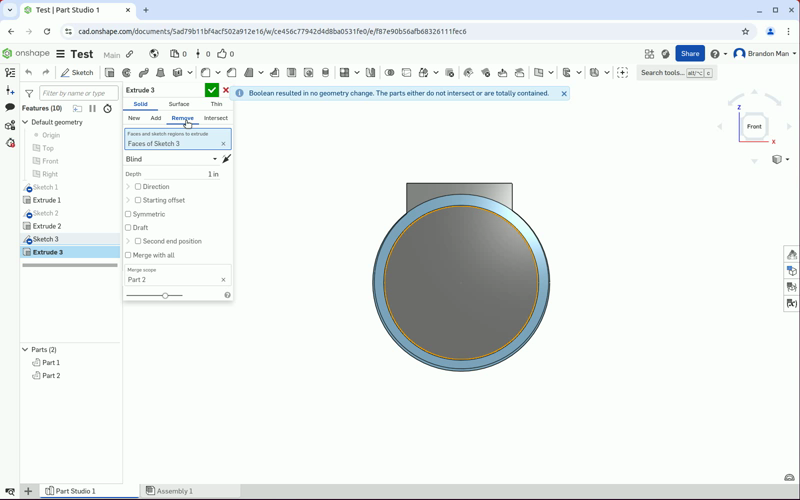
key(tab, 4)
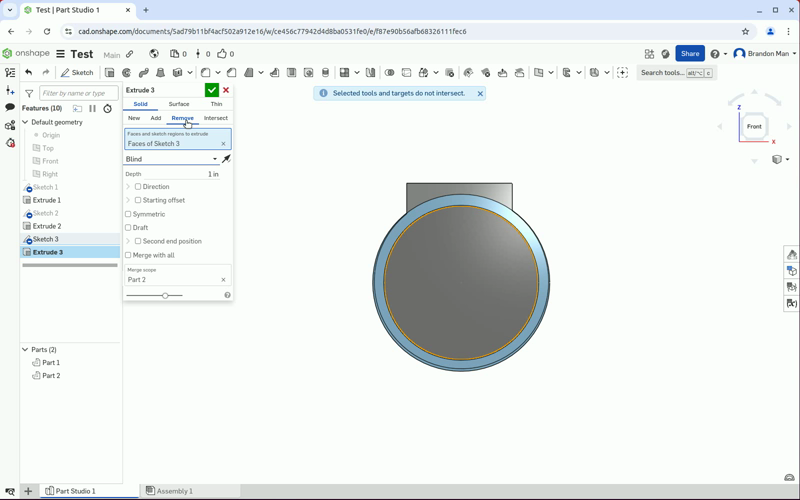
text(-30.57)
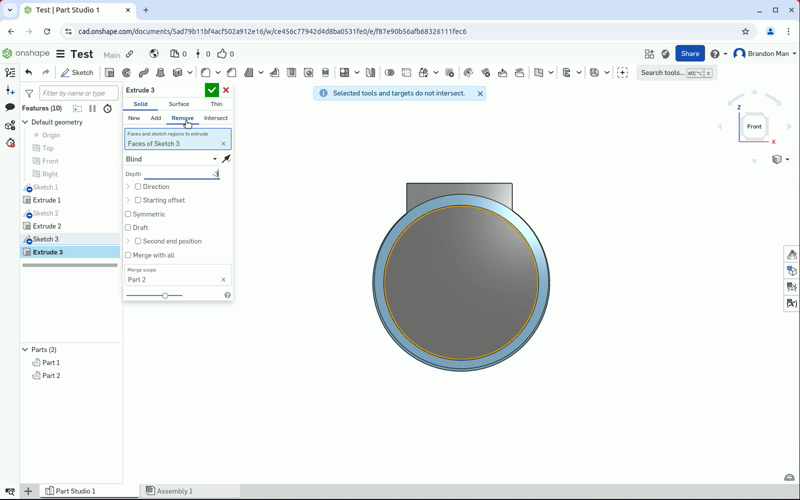
key(tab, 6)
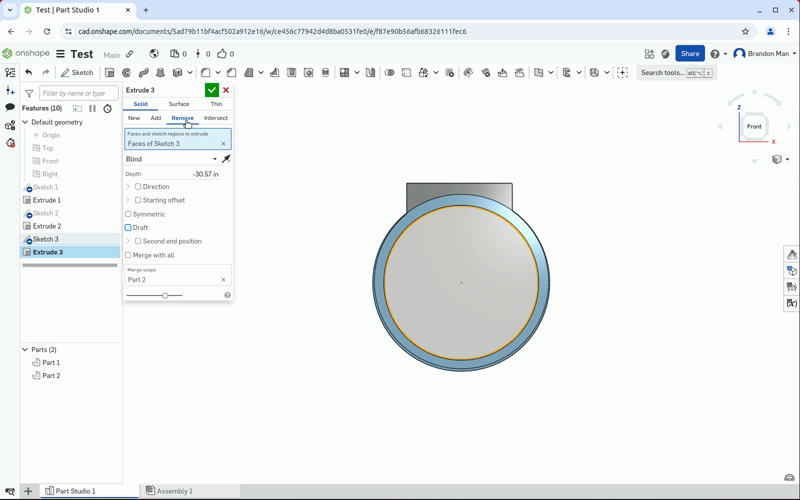
key(space)
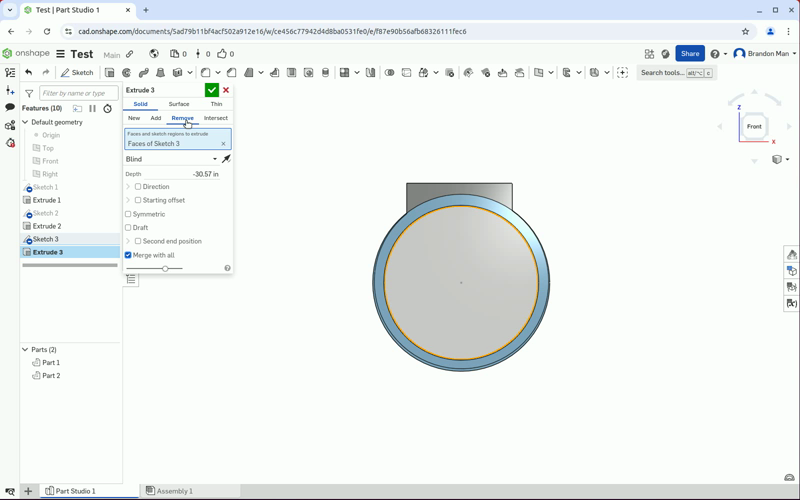
key(enter)
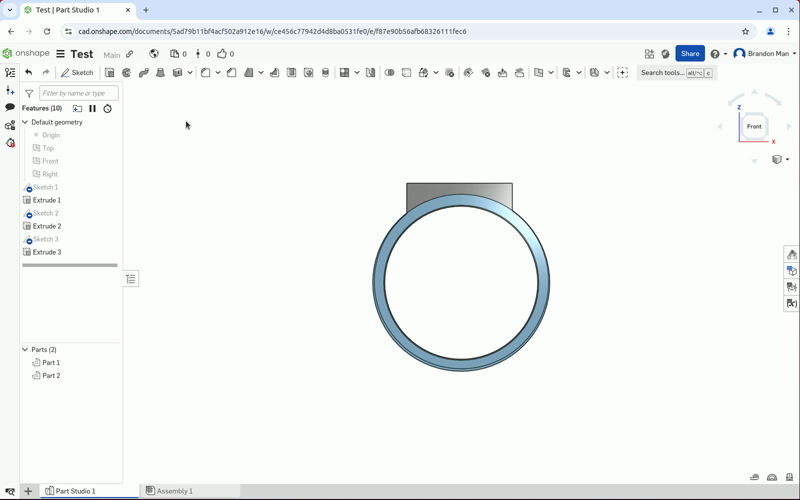
key(shift+h)
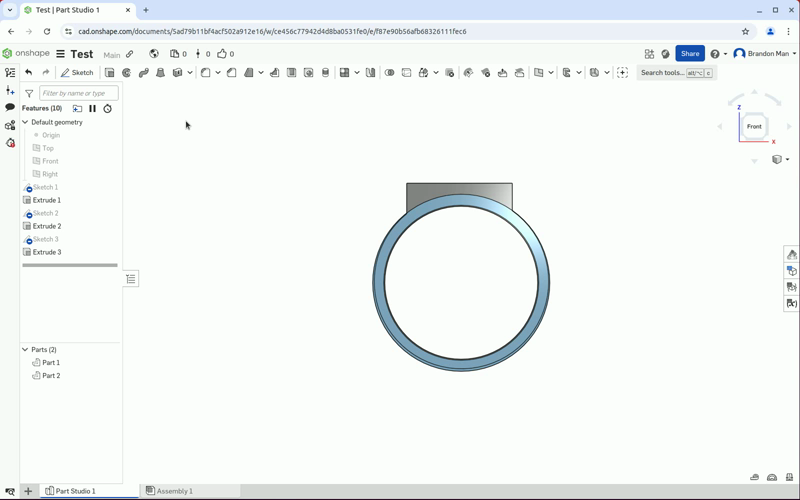
key(shift+h)
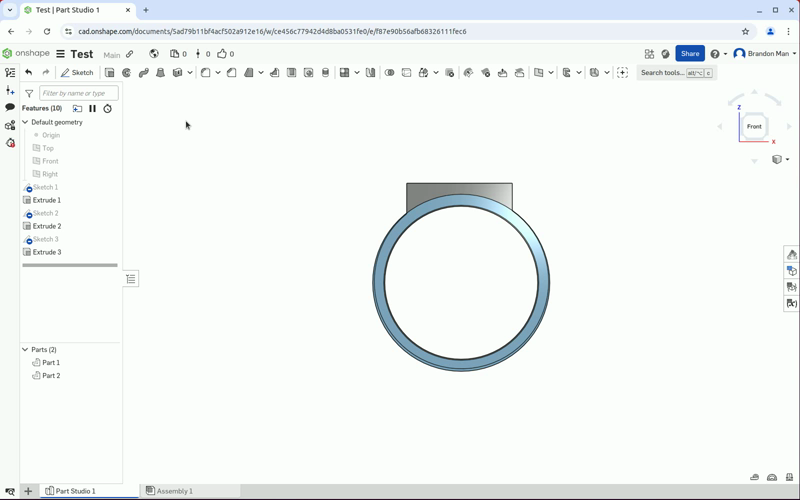
key(shift+7)
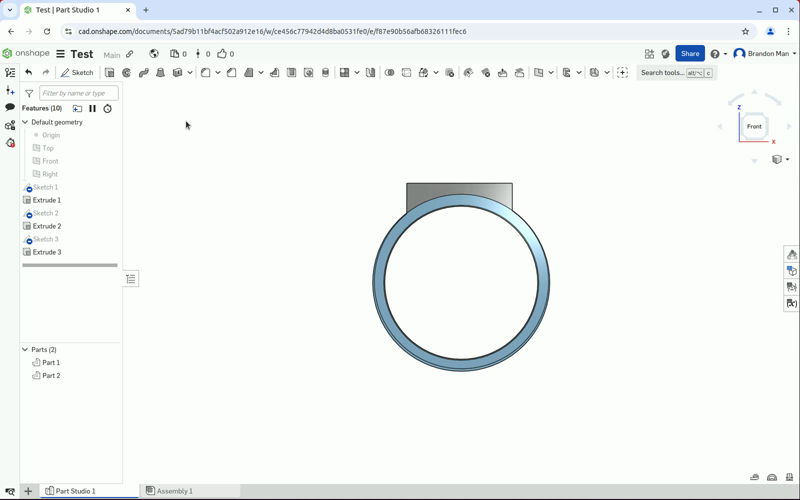
key(left, 2)
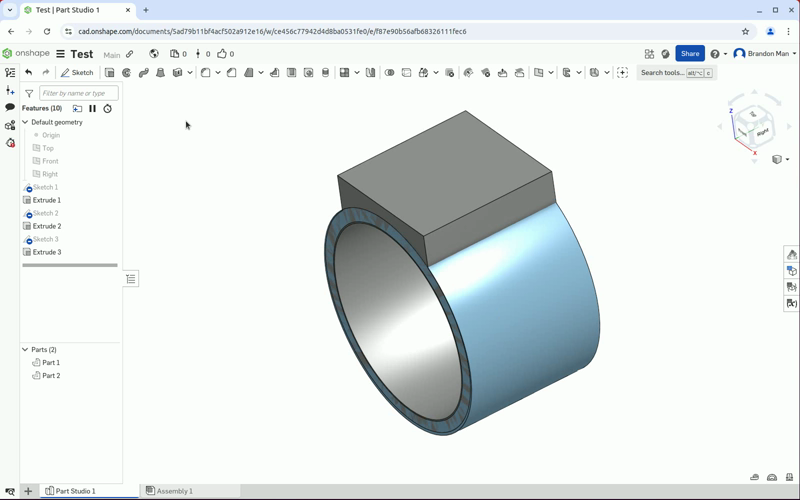
key(down, 2)
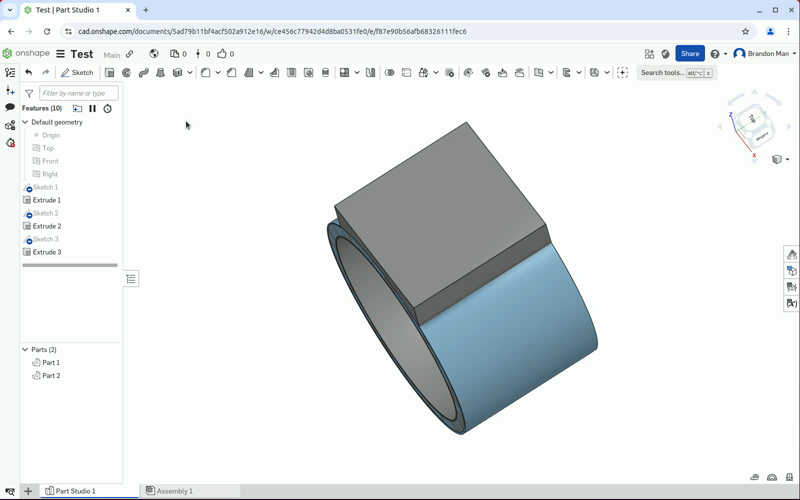
key(up, 2)
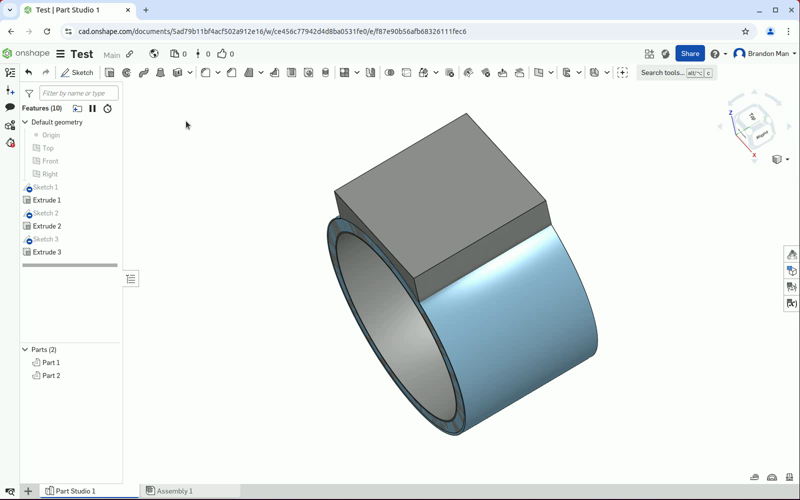
key(right, 2)
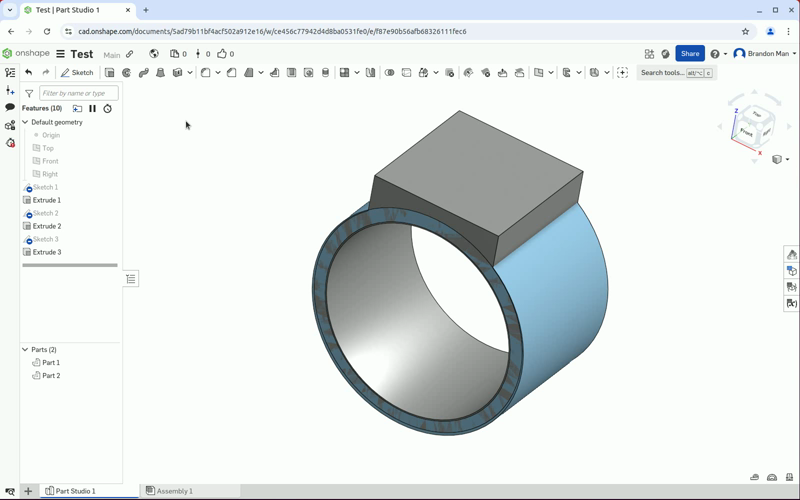
mouse_move(73, 189)
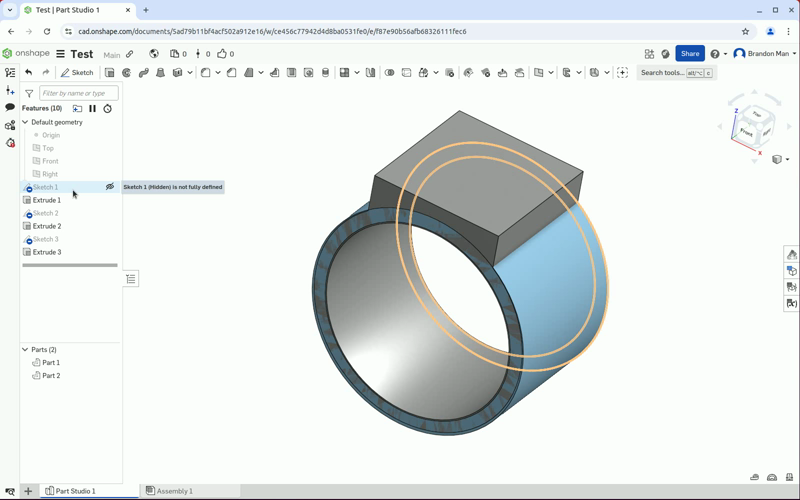
click(73, 189)